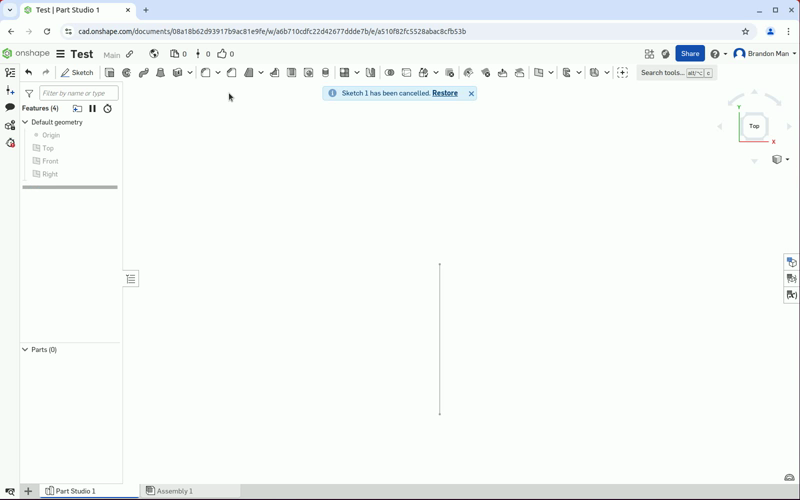
key(shift+h)
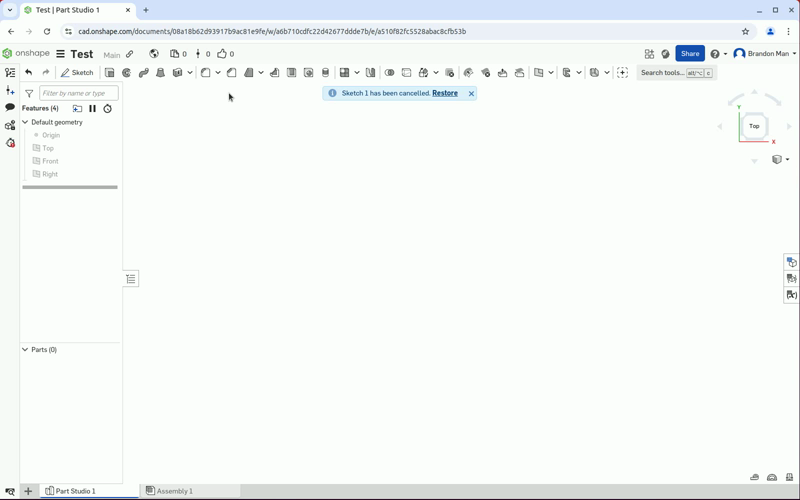
mouse_move(73, 352)
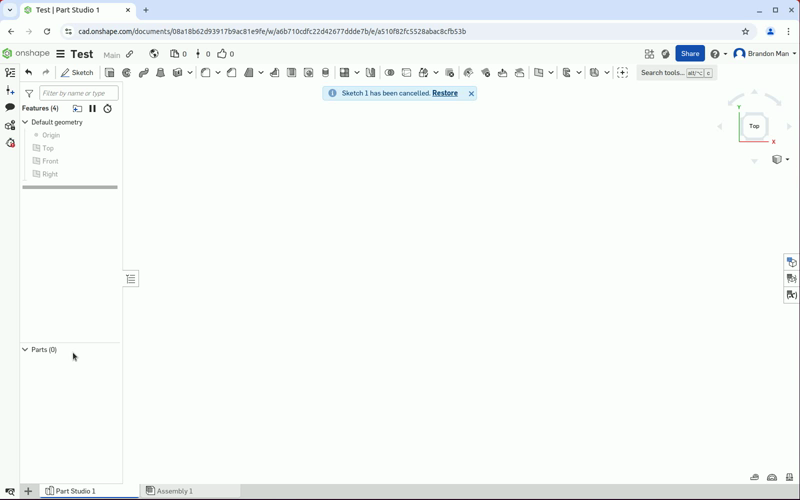
key(y)
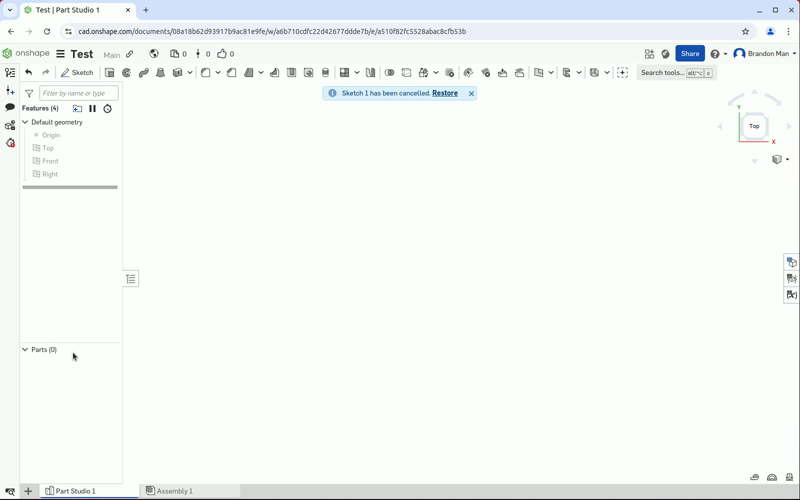
key(shift+p)
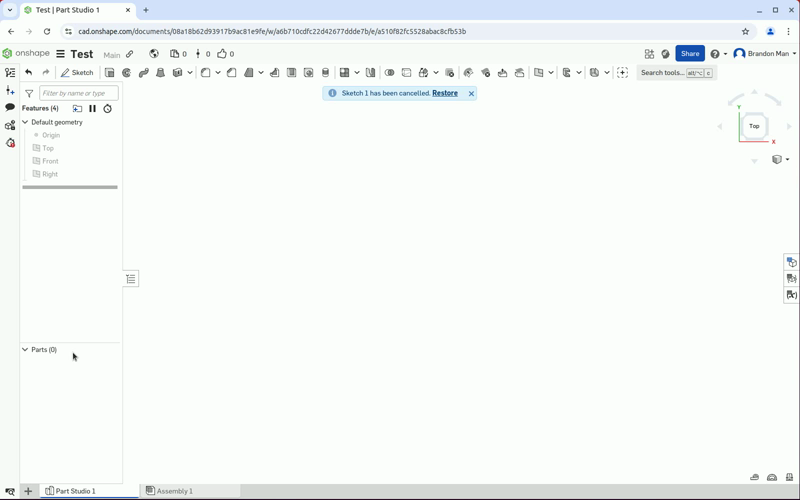
key(space)
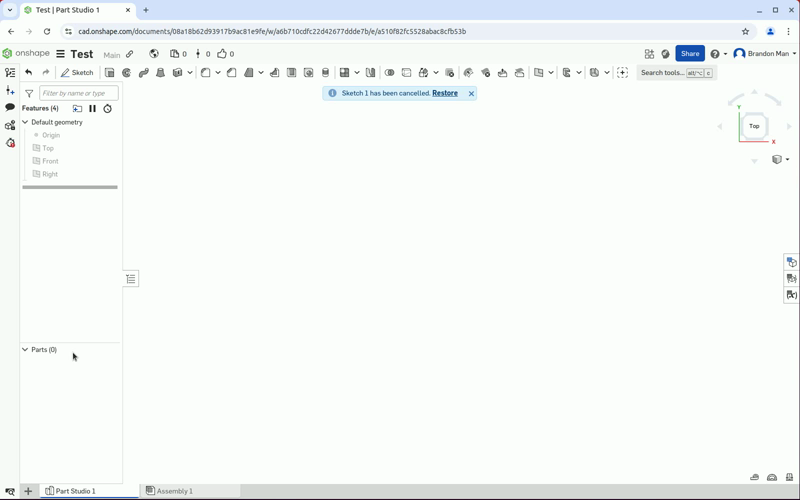
key_down(shift)
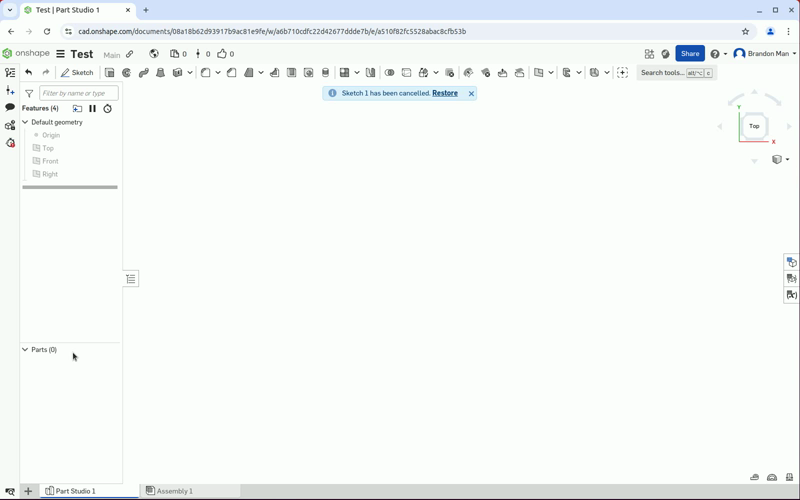
key(up)
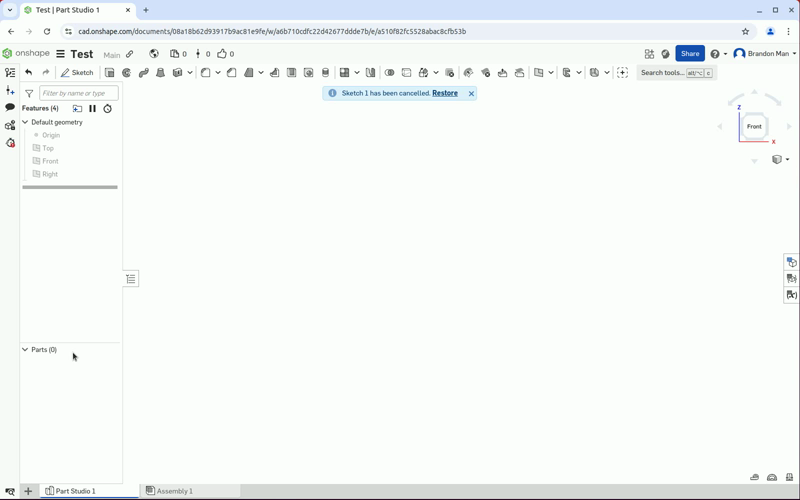
key_up(shift)
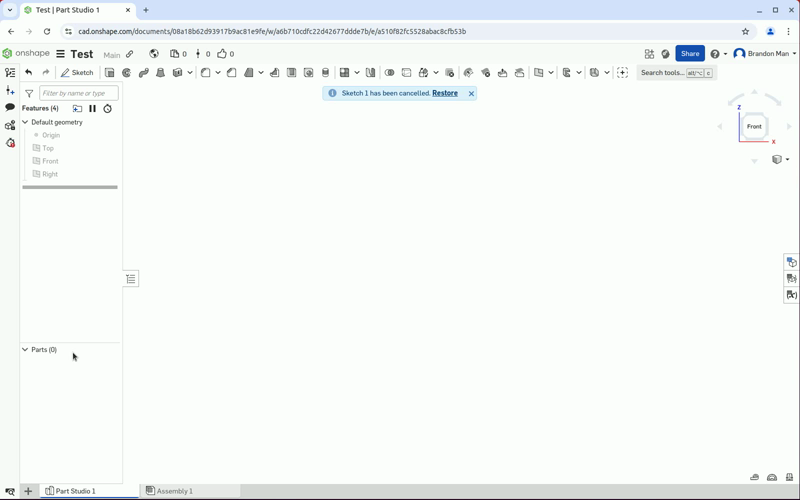
mouse_move(73, 352)
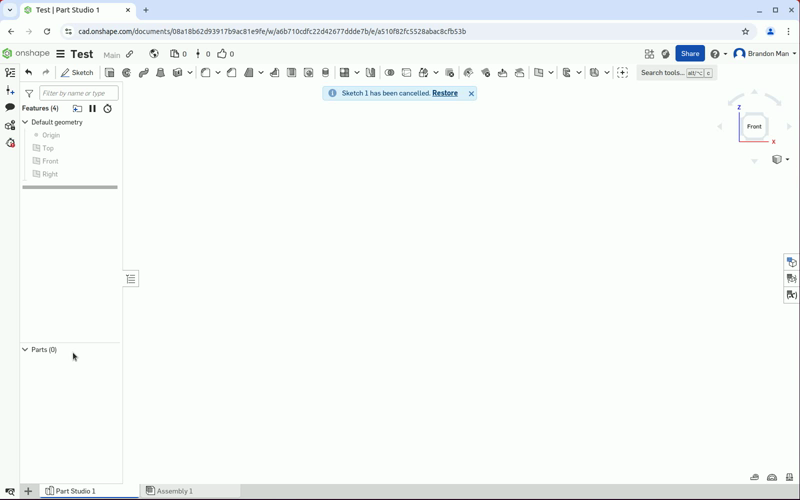
key(shift+y)
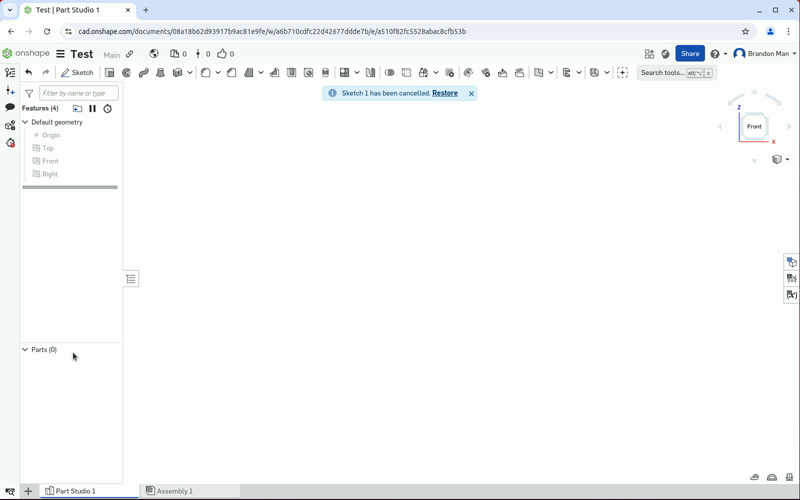
key(shift+s)
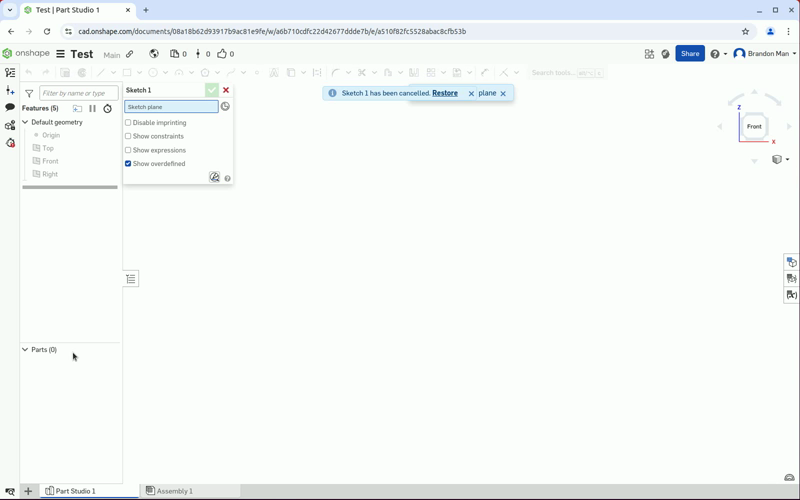
mouse_move(73, 163)
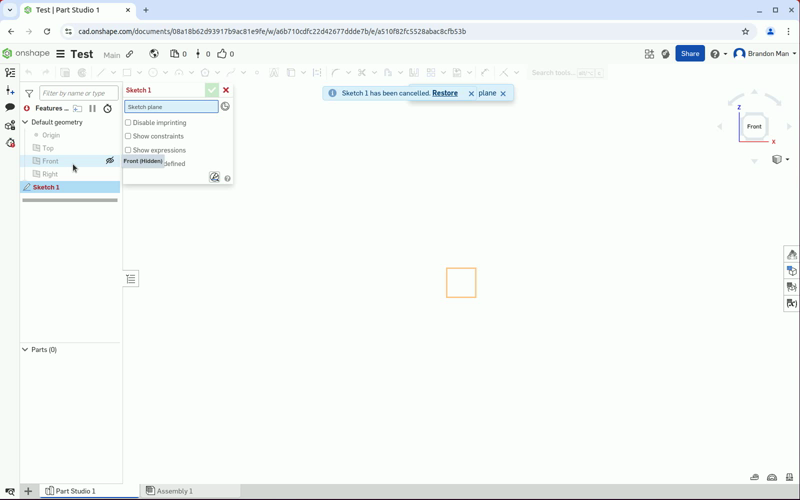
click(73, 163)
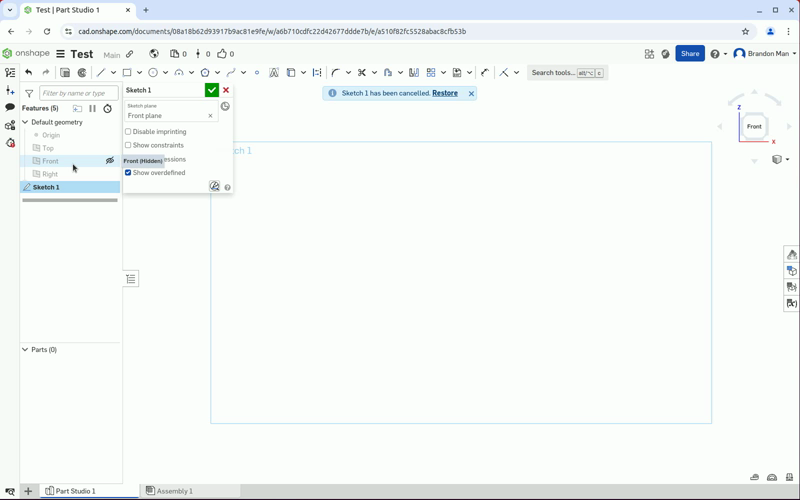
mouse_move(73, 352)
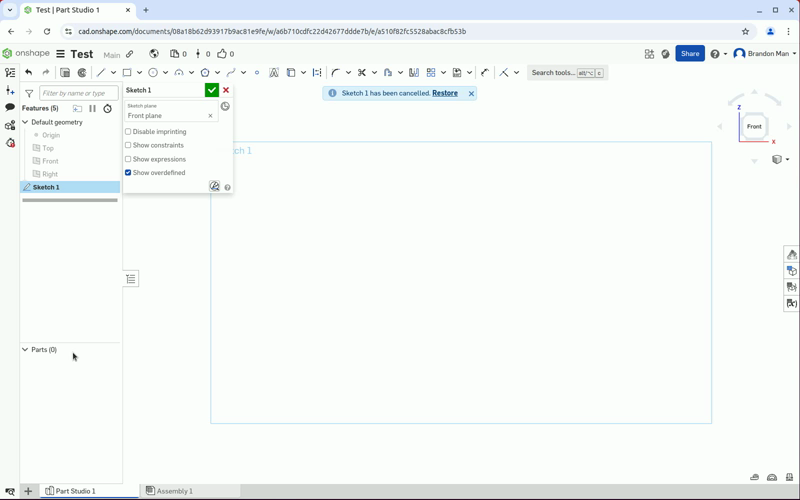
key(y)
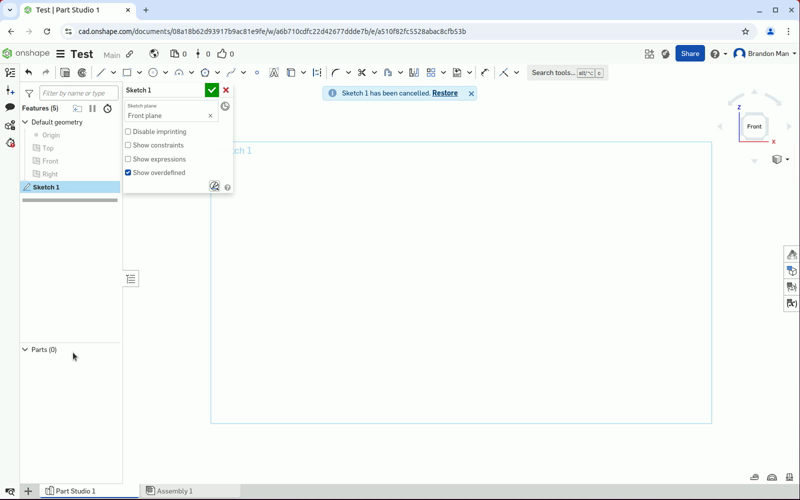
key(l)
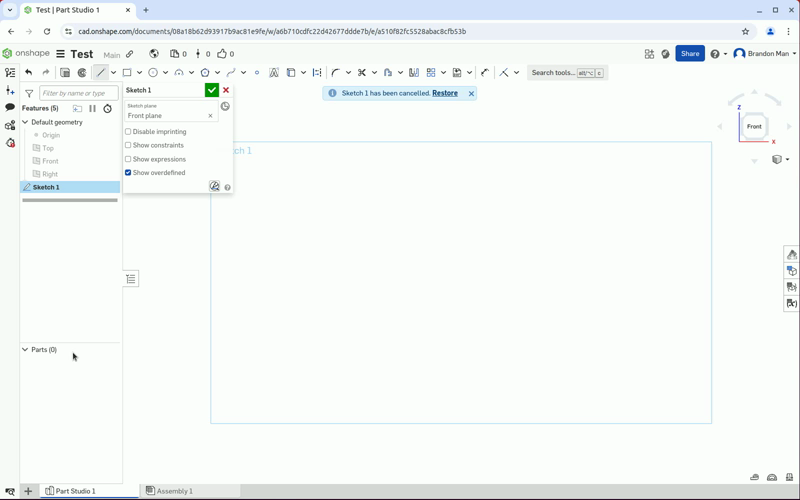
key_down(shift)
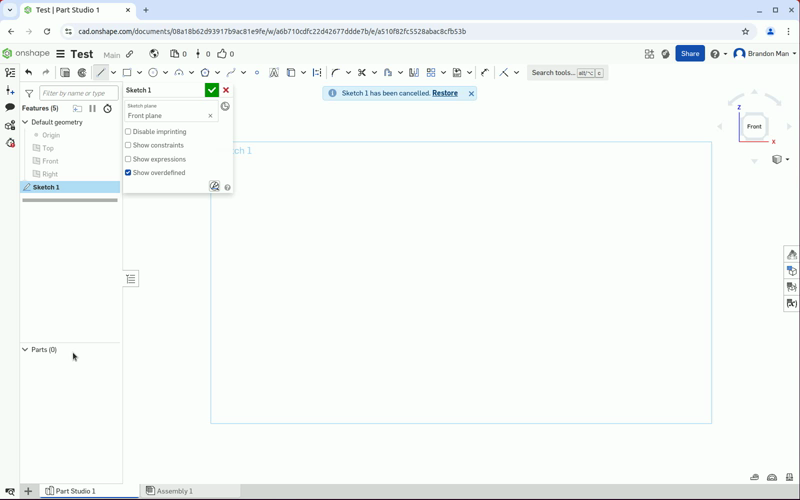
mouse_move(460, 282)
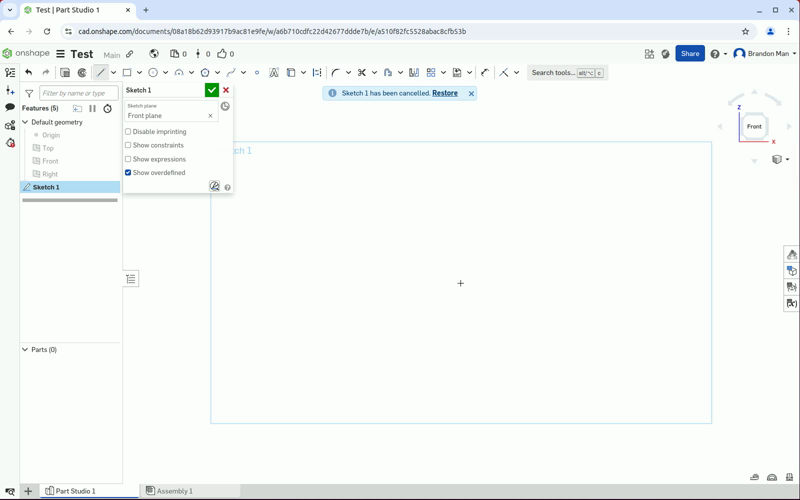
click(460, 282)
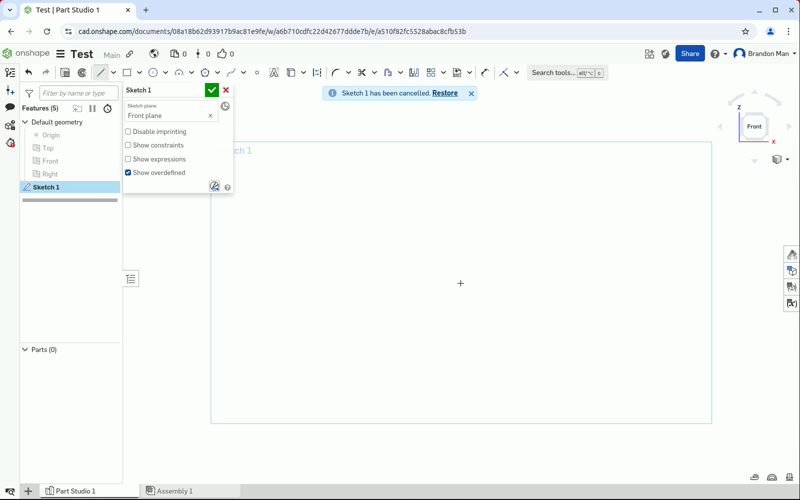
key_up(shift)
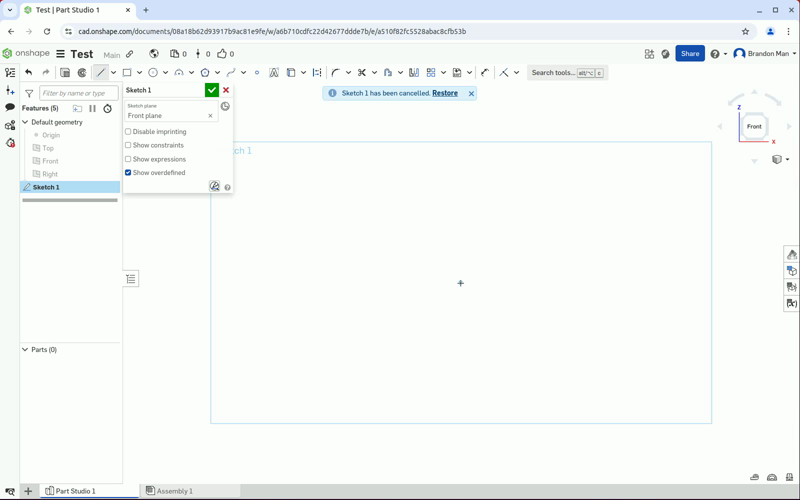
key_down(shift)
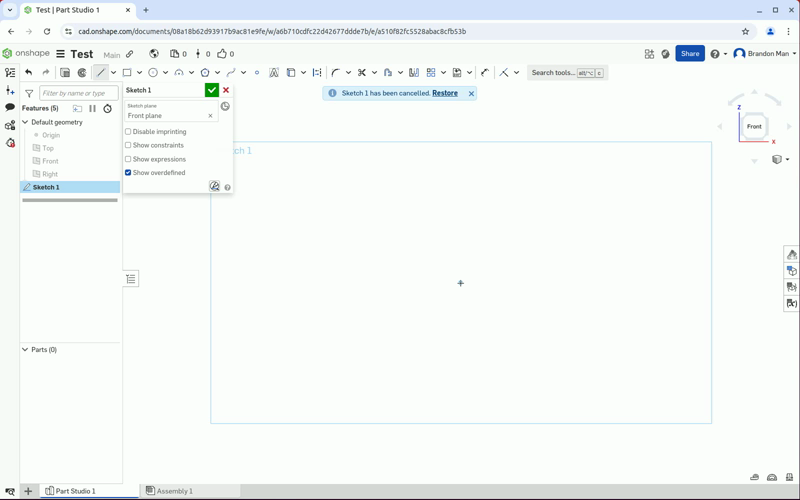
mouse_move(573, 282)
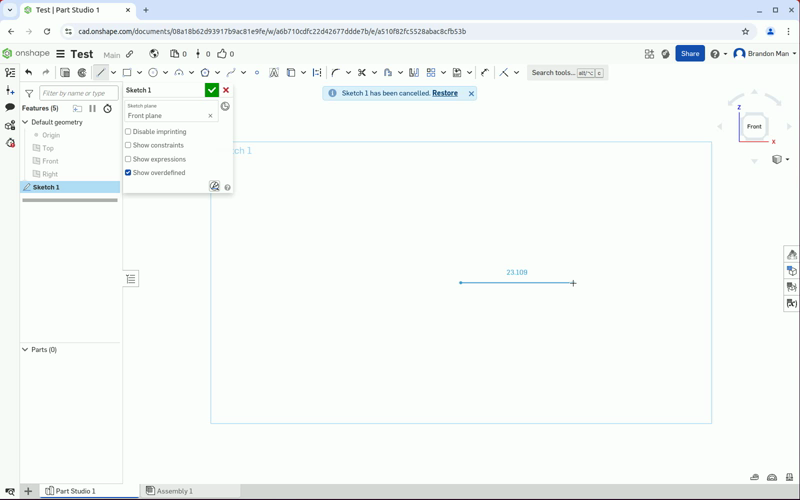
click(573, 282)
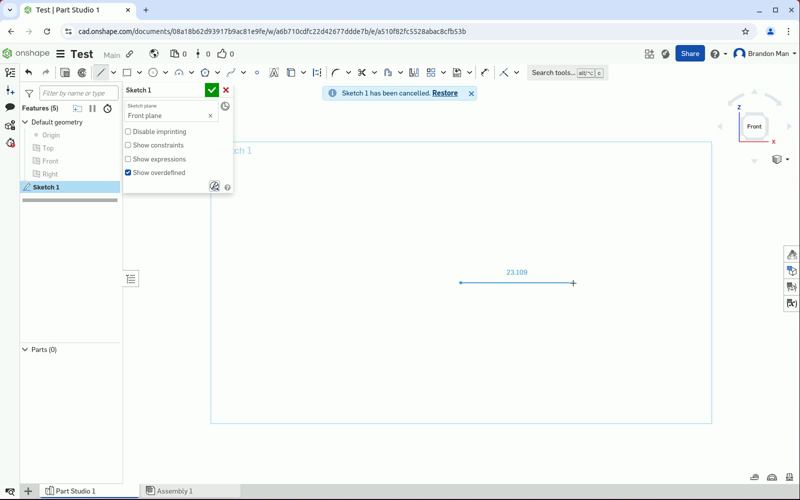
key_up(shift)
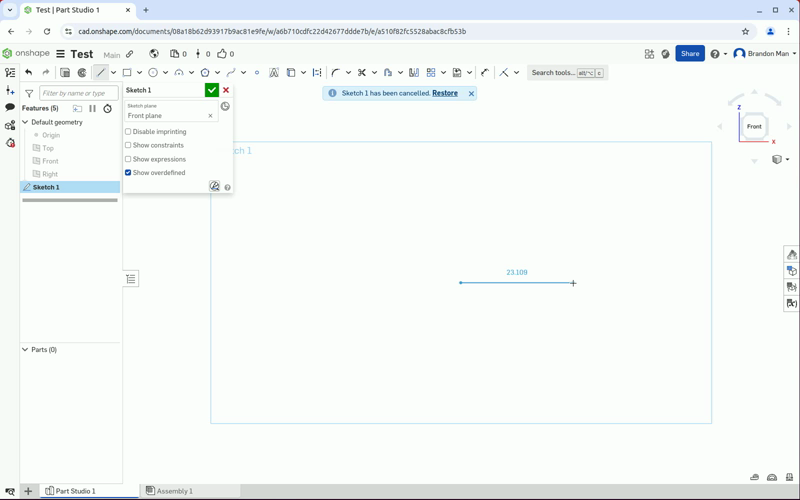
key_down(shift)
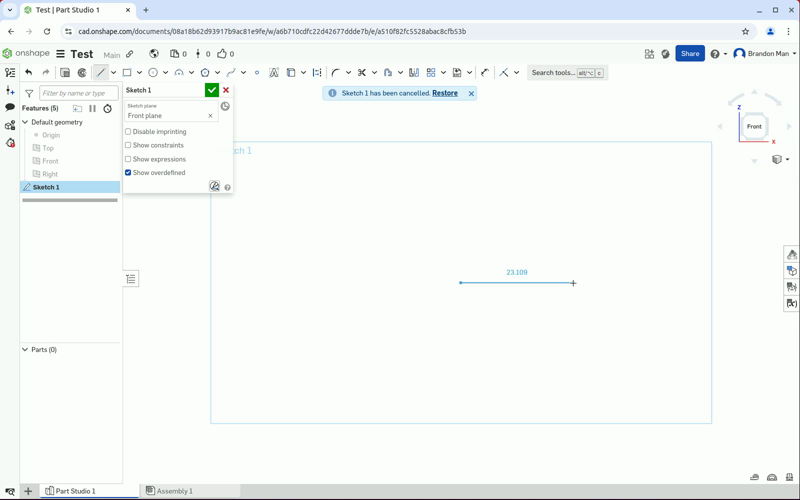
mouse_move(573, 215)
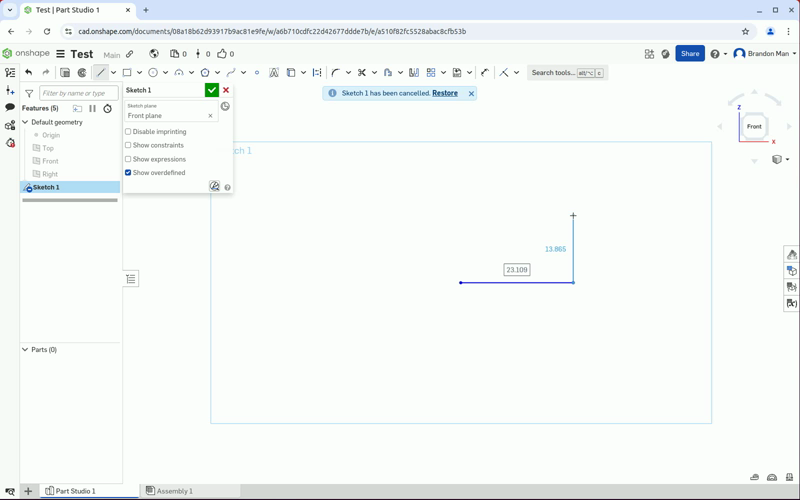
click(573, 215)
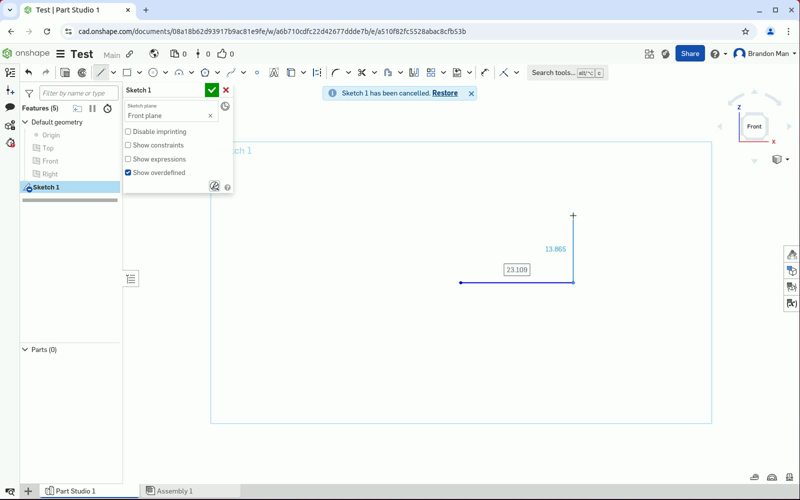
key_up(shift)
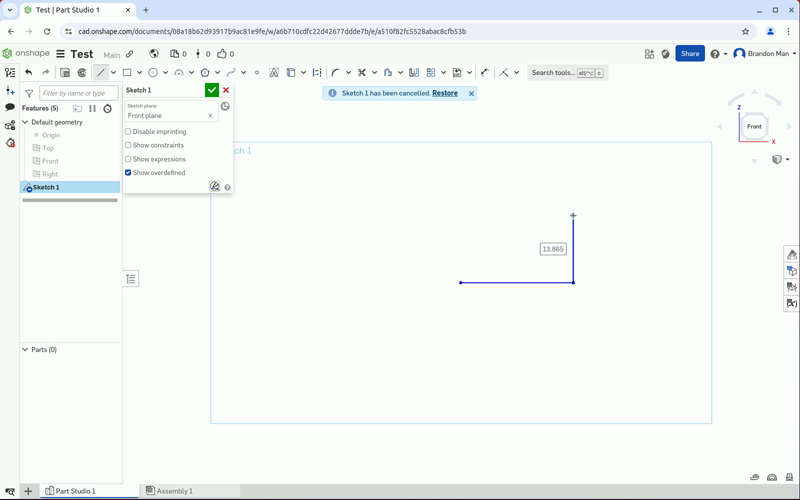
key_down(shift)
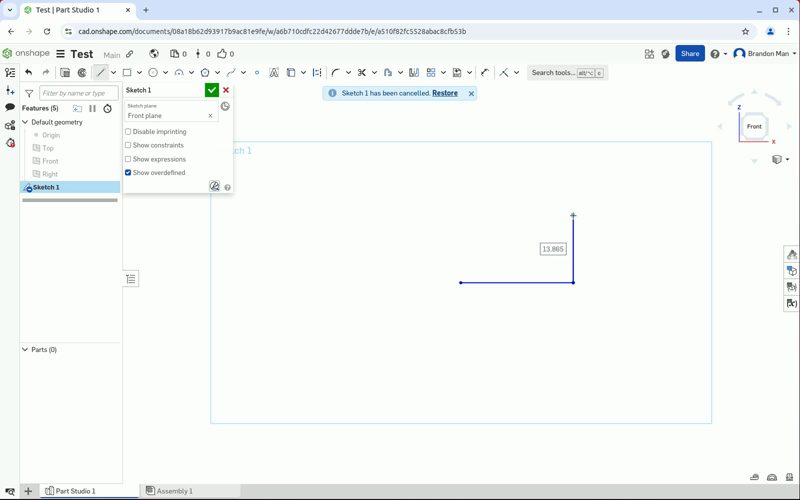
mouse_move(460, 215)
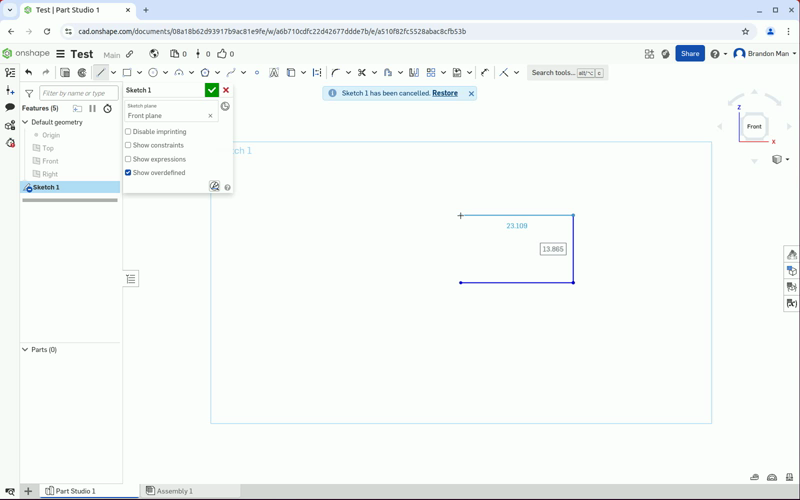
click(460, 215)
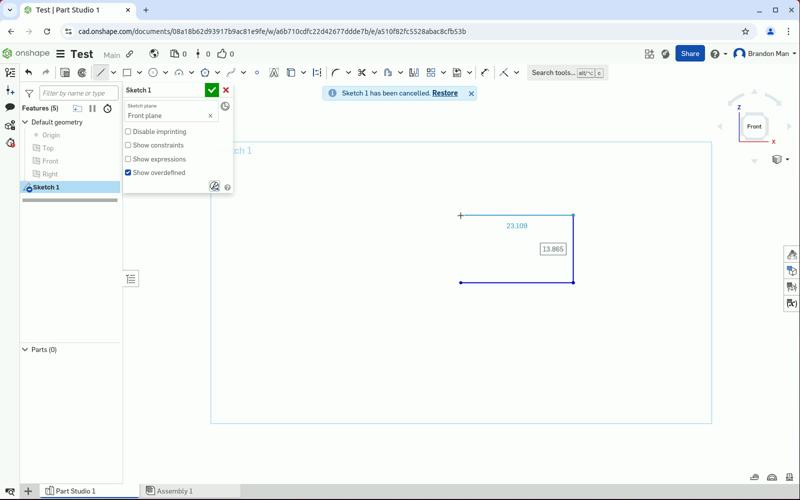
key_up(shift)
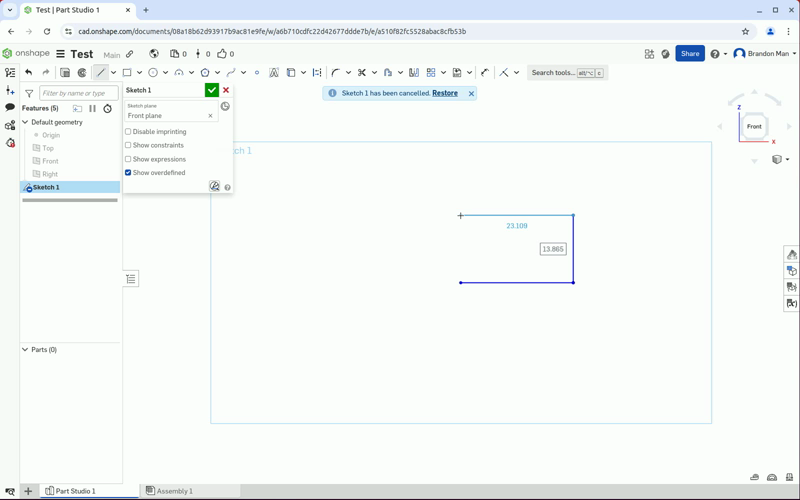
key_down(shift)
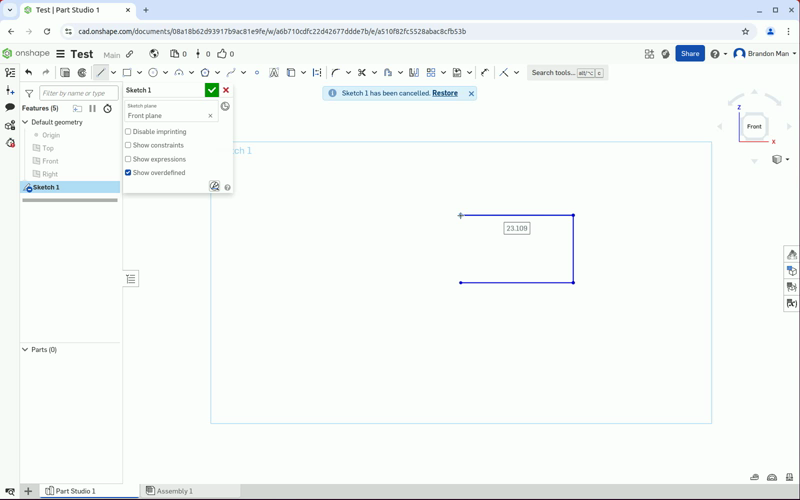
mouse_move(460, 282)
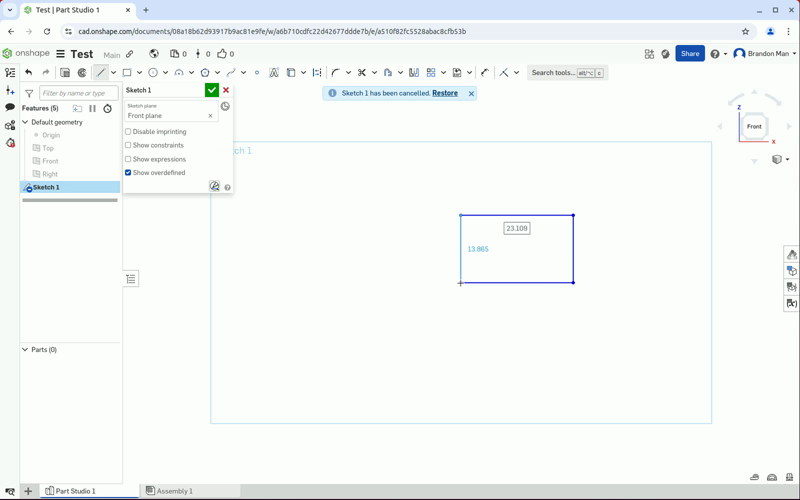
key_up(shift)
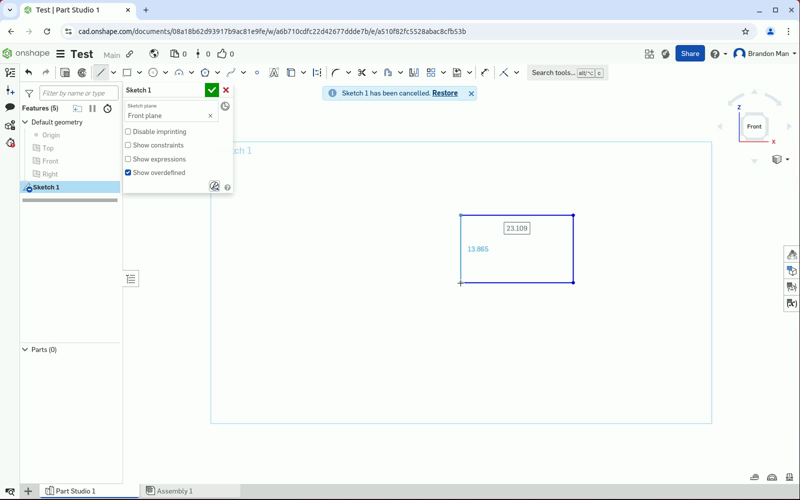
click(460, 282)
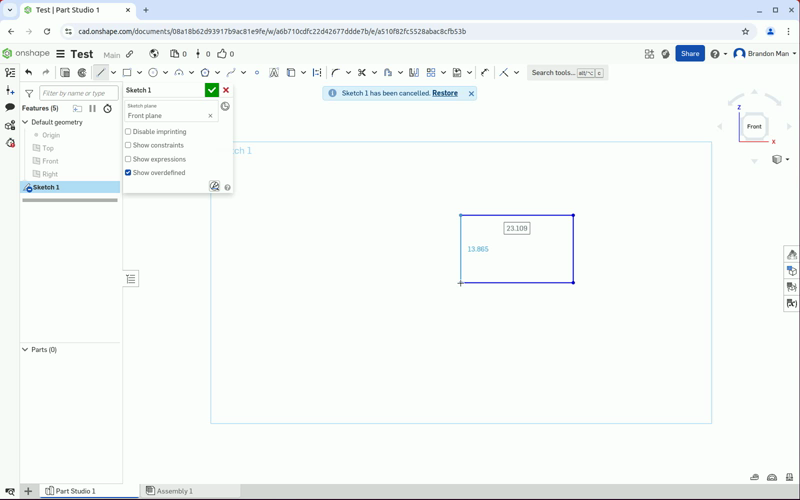
key(esc)
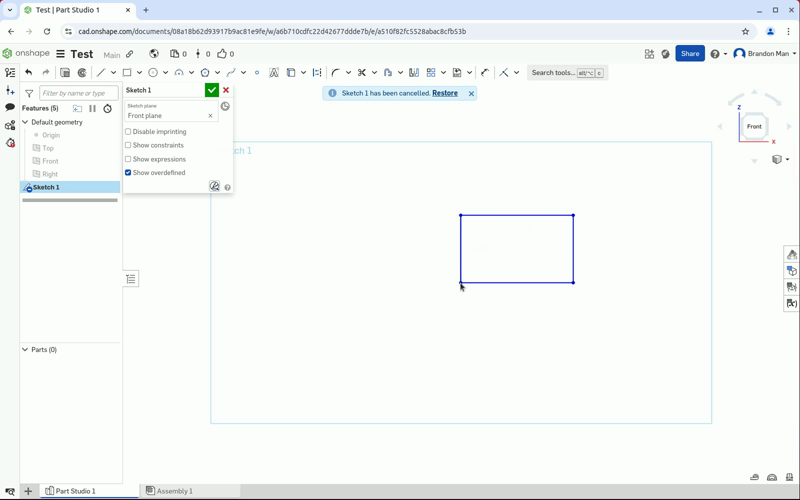
mouse_move(539, 241)
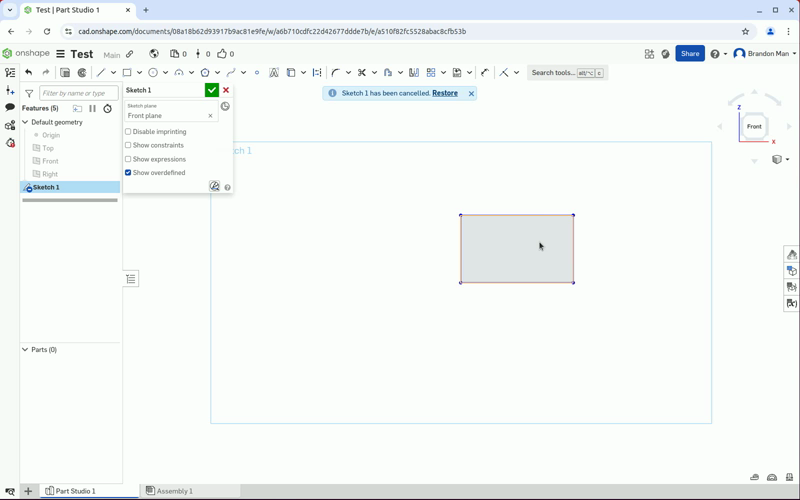
click(539, 241)
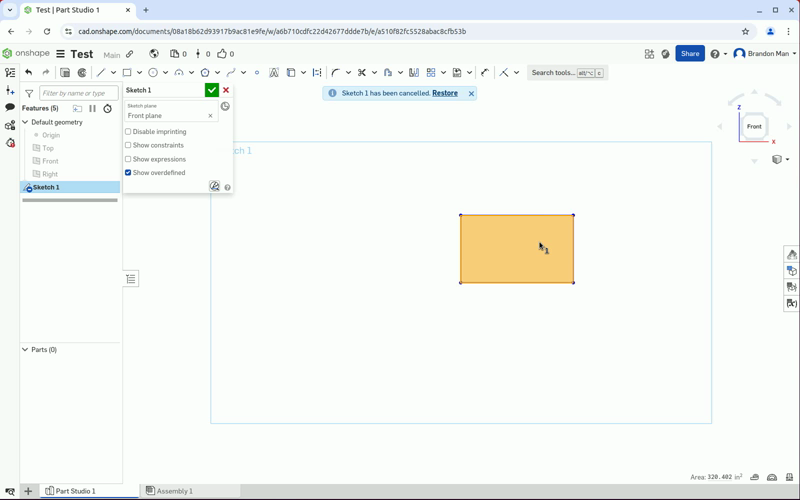
mouse_move(73, 352)
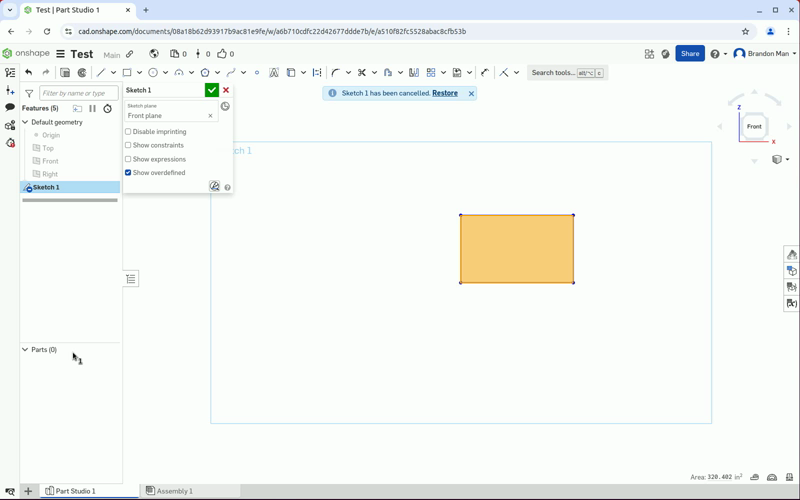
key(shift+y)
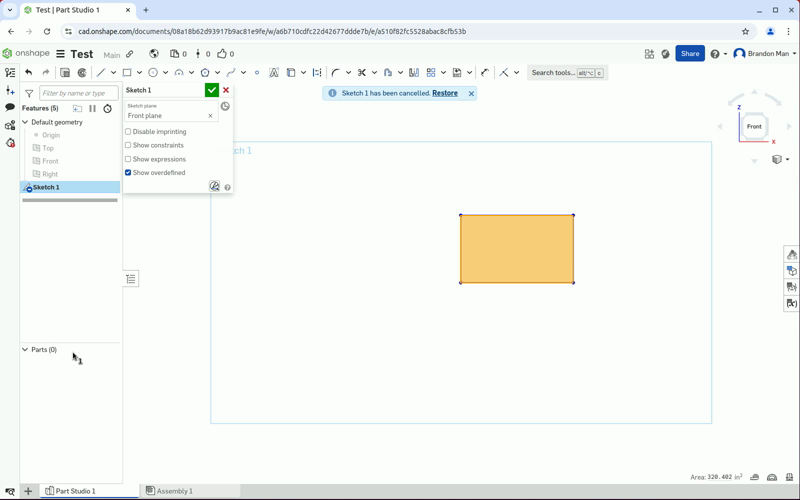
key(shift+e)
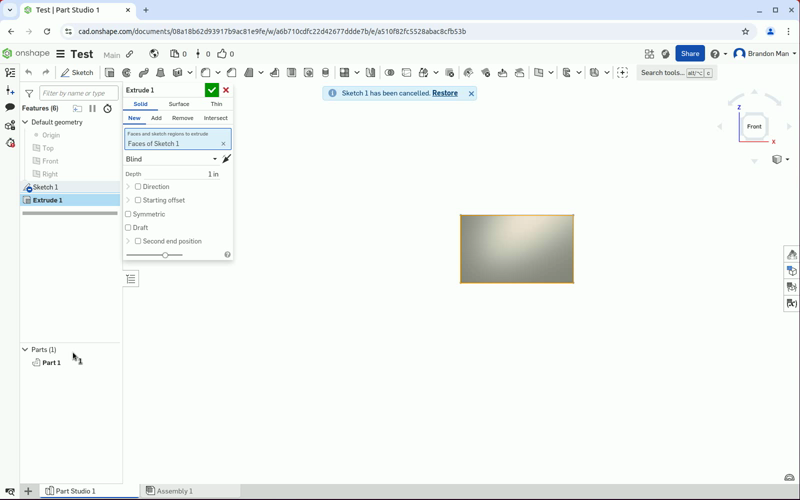
mouse_move(143, 106)
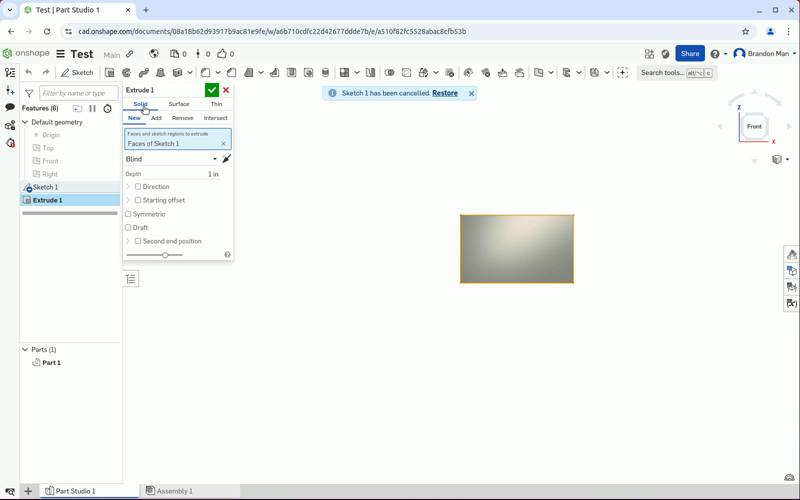
click(143, 106)
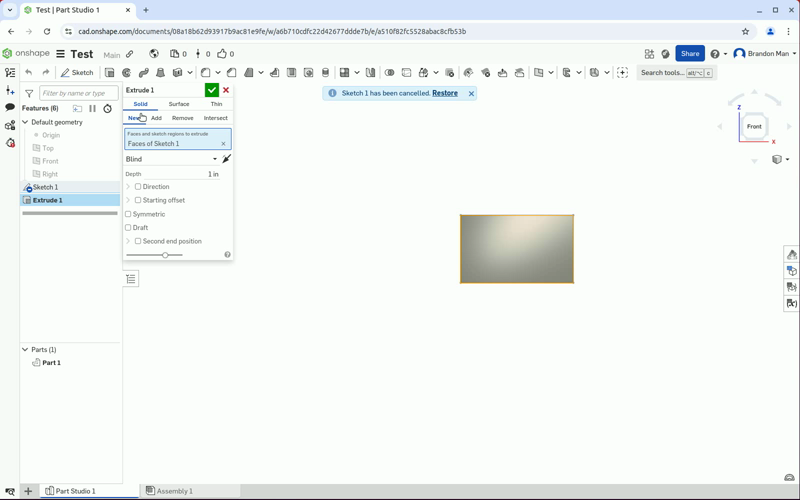
mouse_move(137, 120)
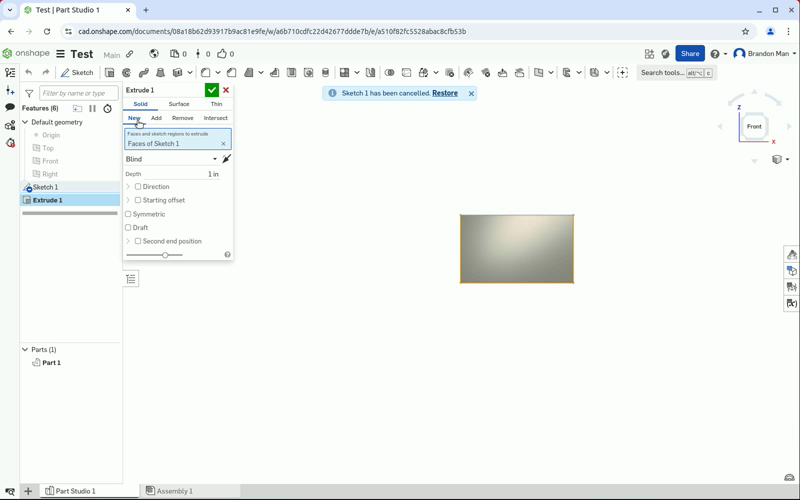
click(137, 120)
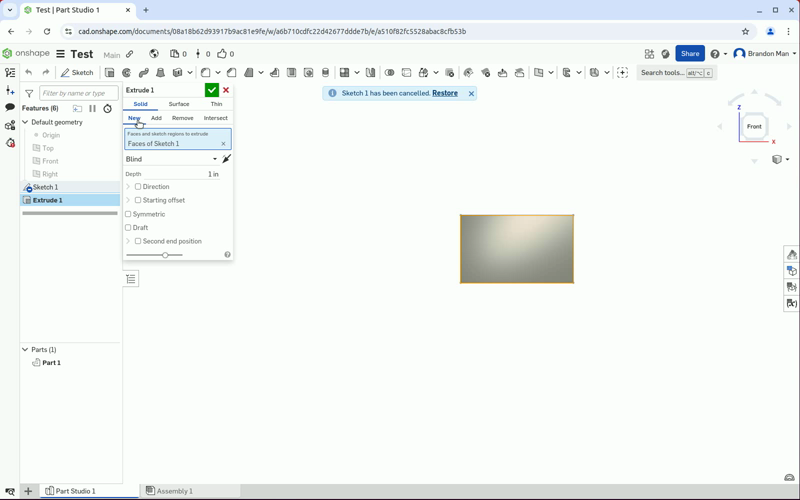
key(tab, 4)
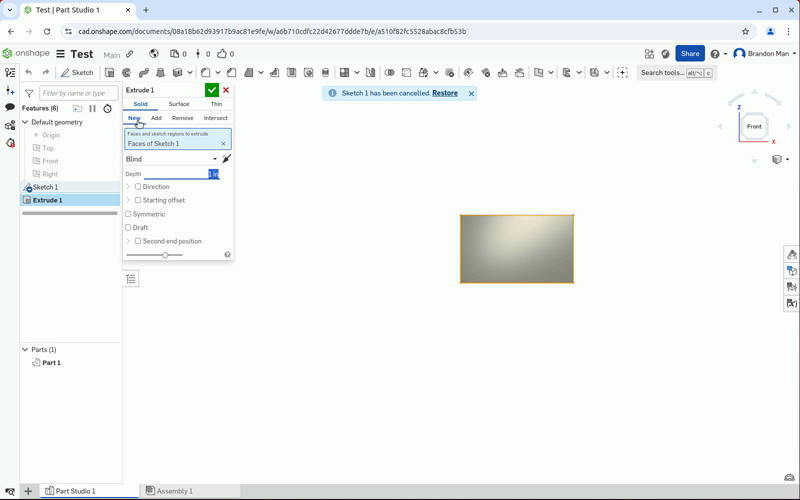
text(-0.722)
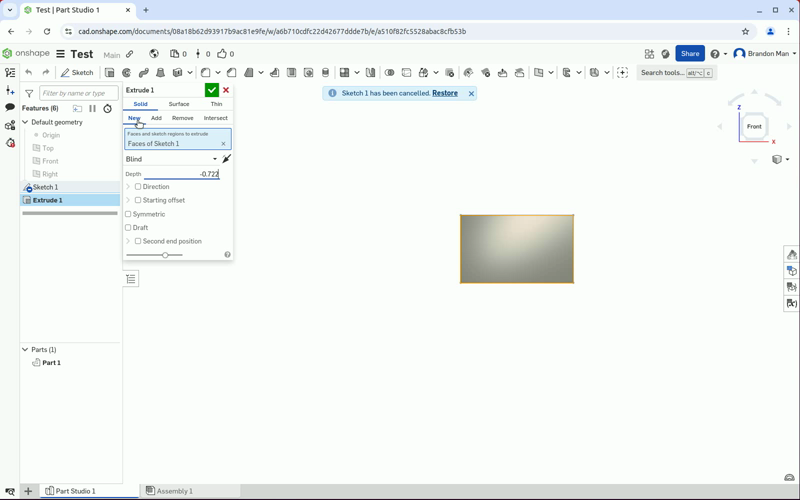
key(enter)
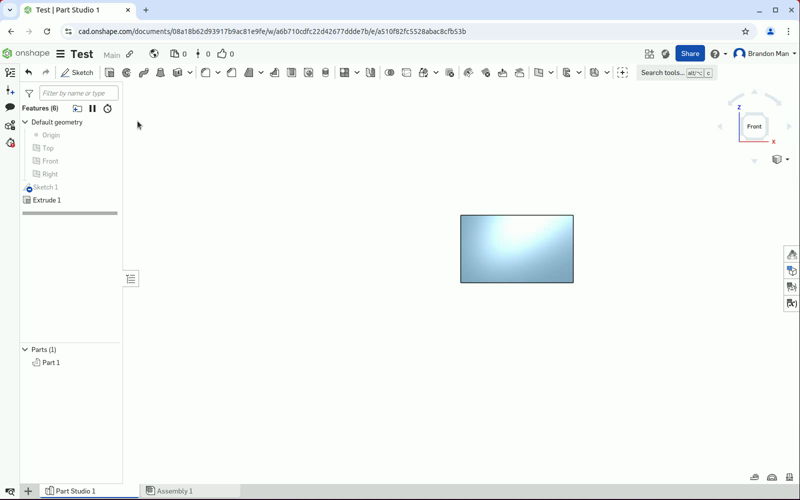
key(shift+h)
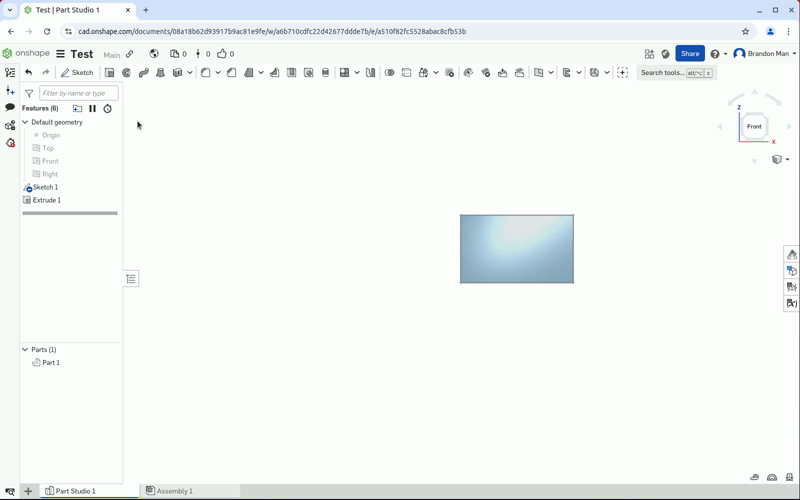
key(shift+h)
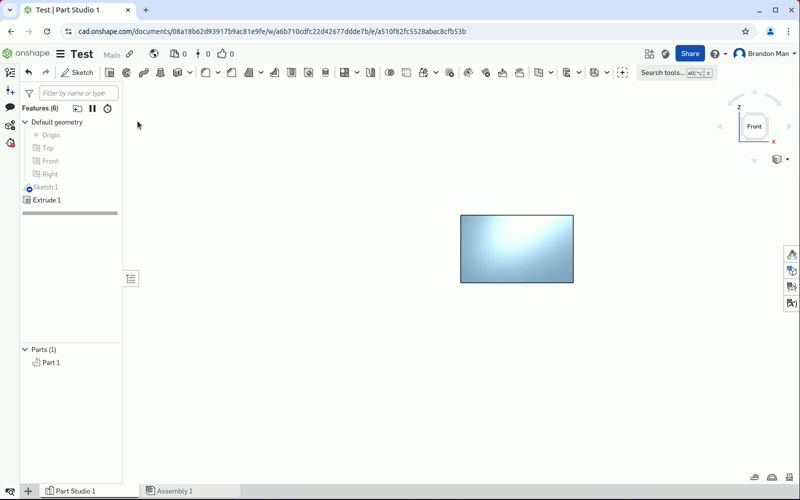
mouse_move(73, 189)
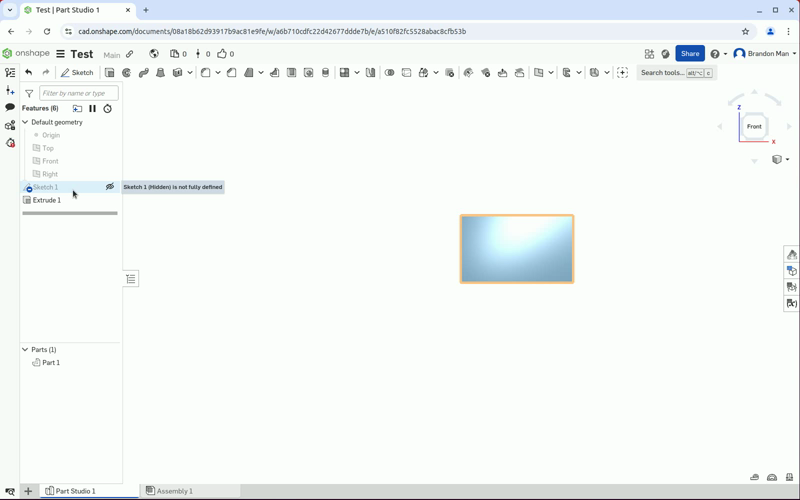
click(73, 189)
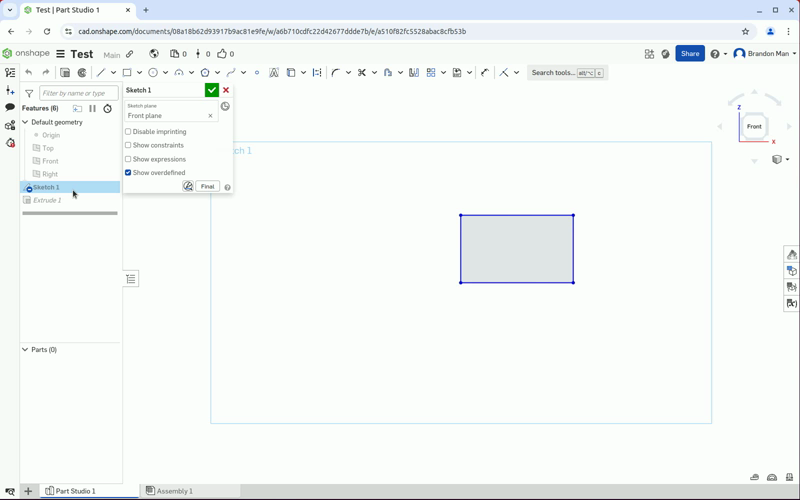
mouse_move(229, 92)
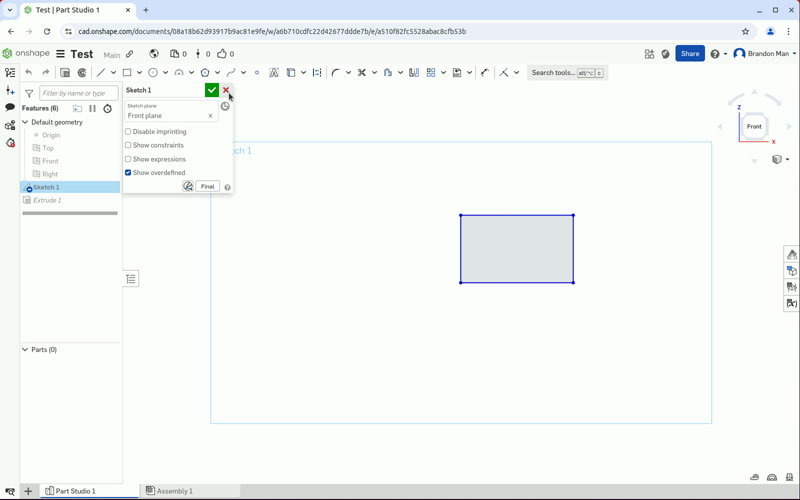
click(229, 92)
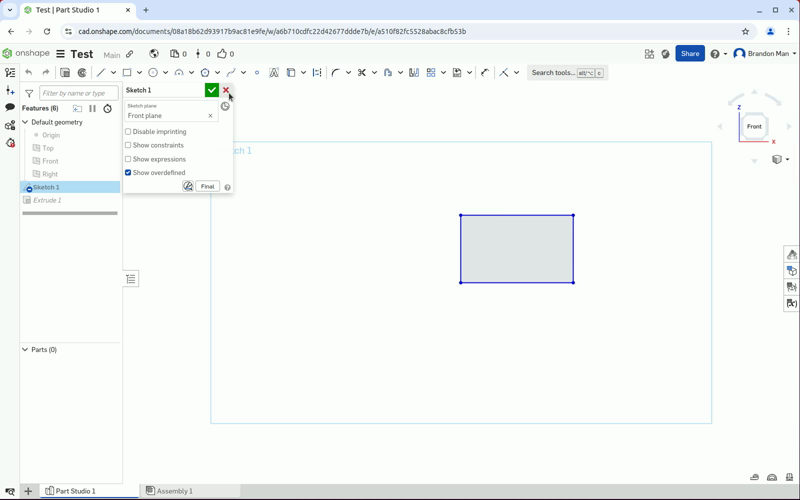
key(shift+s)
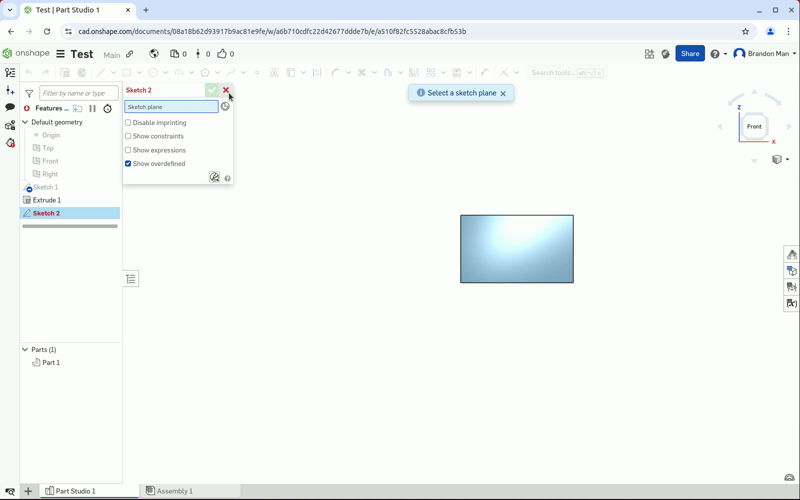
mouse_move(73, 163)
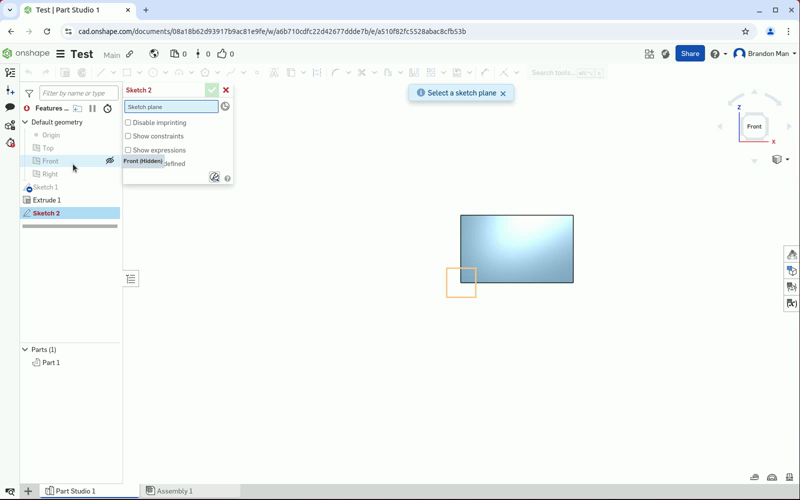
click(73, 163)
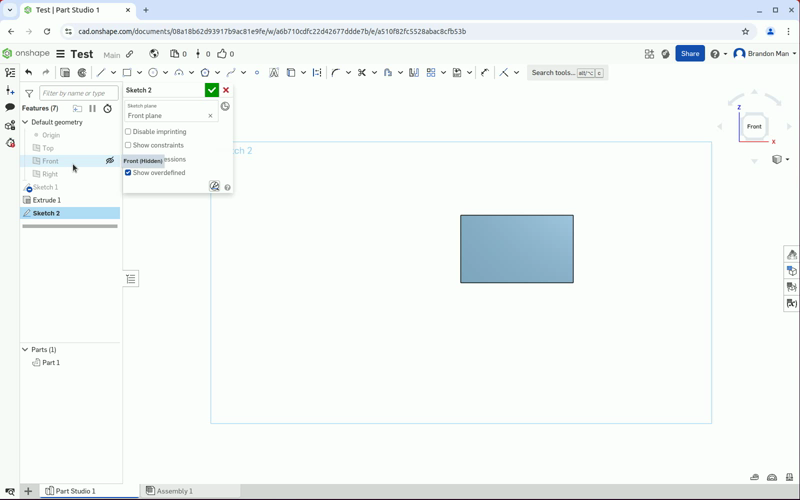
mouse_move(73, 352)
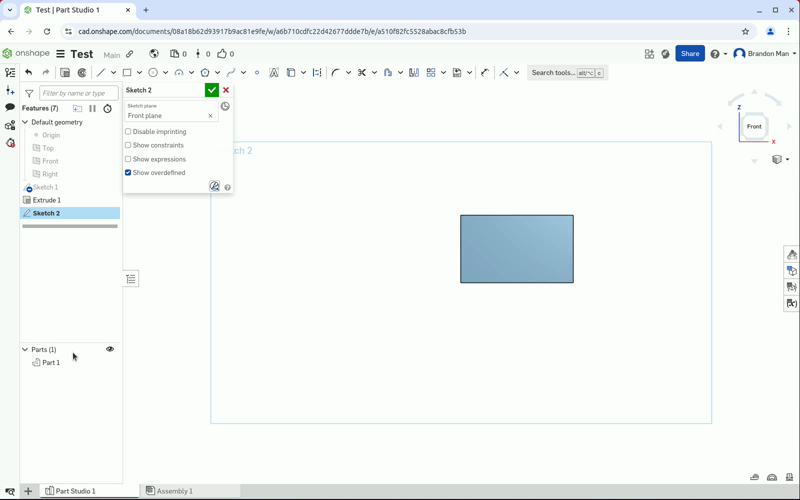
key(y)
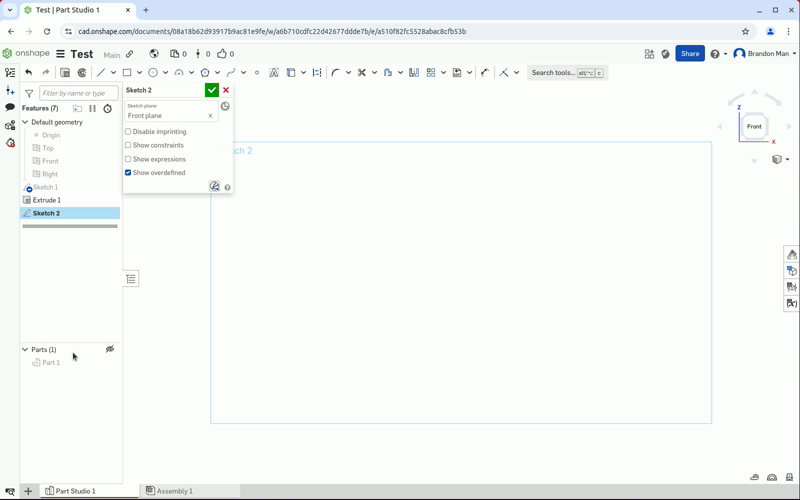
key(l)
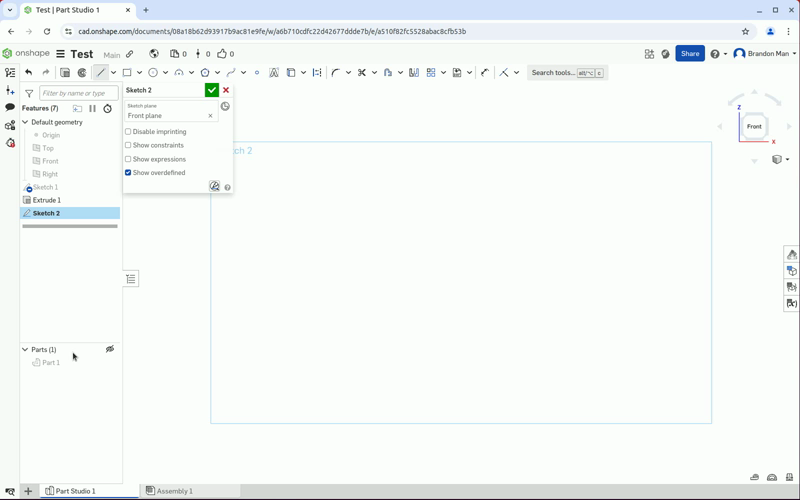
key_down(shift)
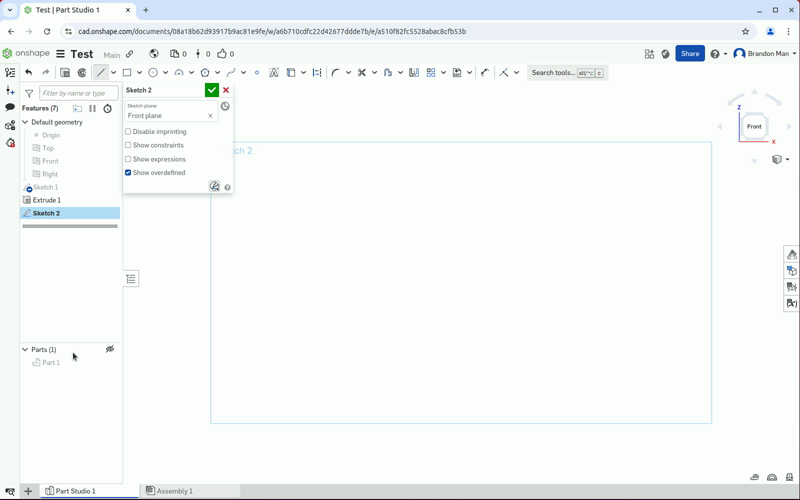
mouse_move(464, 279)
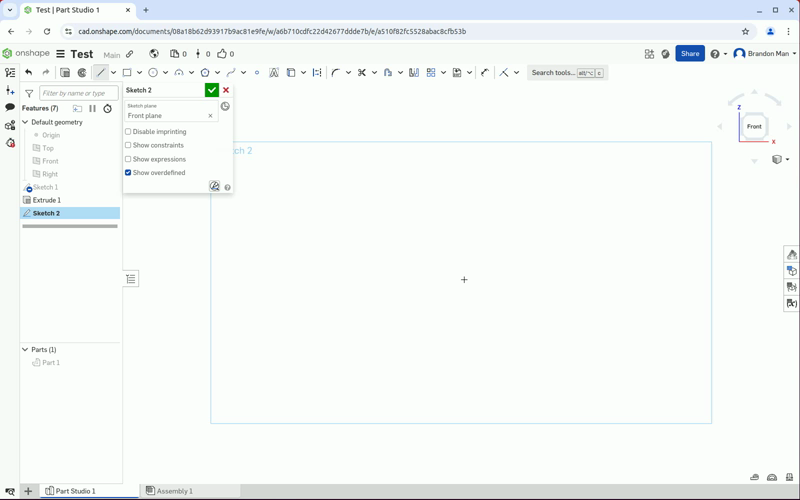
click(464, 279)
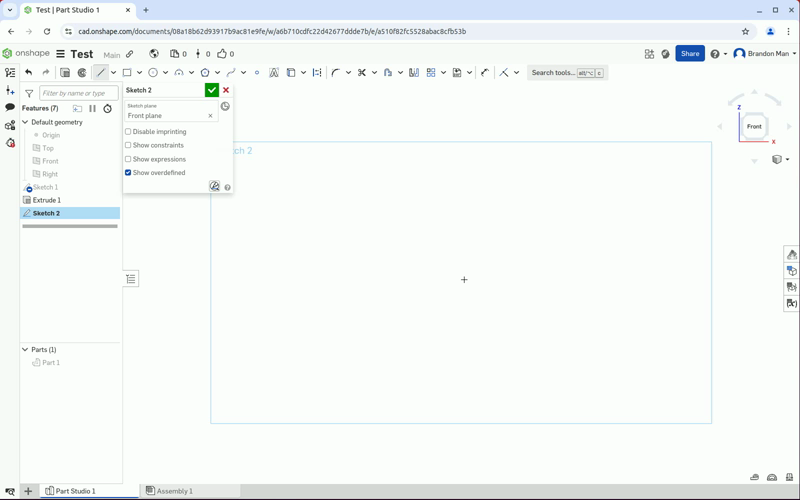
key_up(shift)
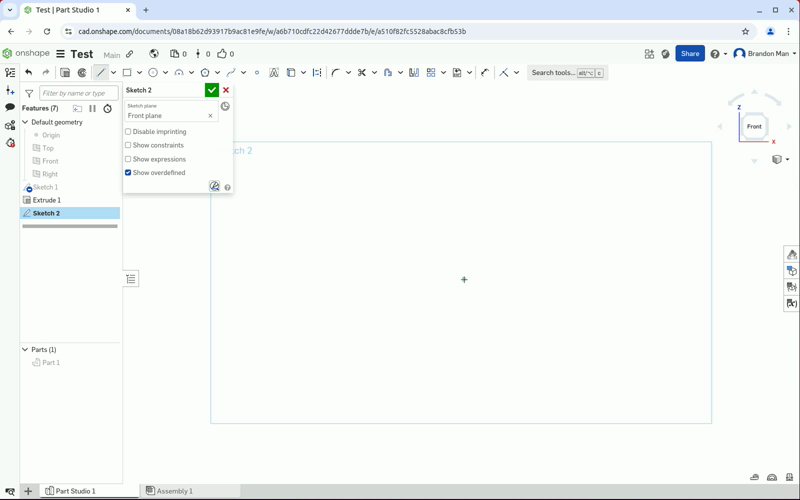
key_down(shift)
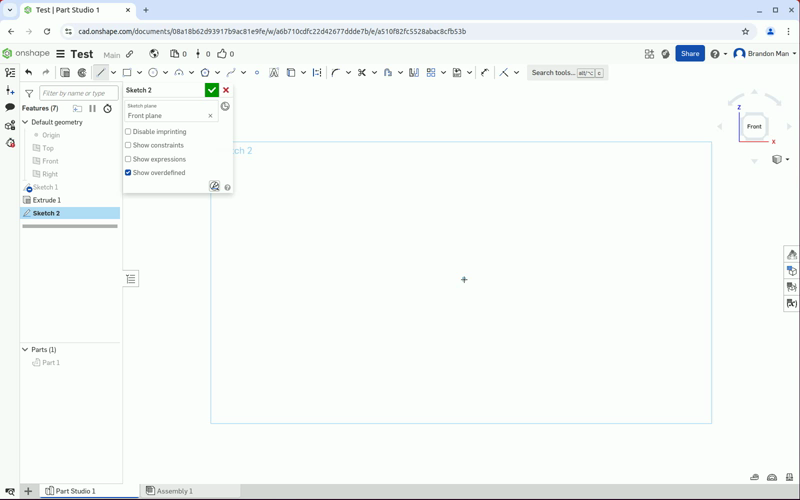
mouse_move(569, 279)
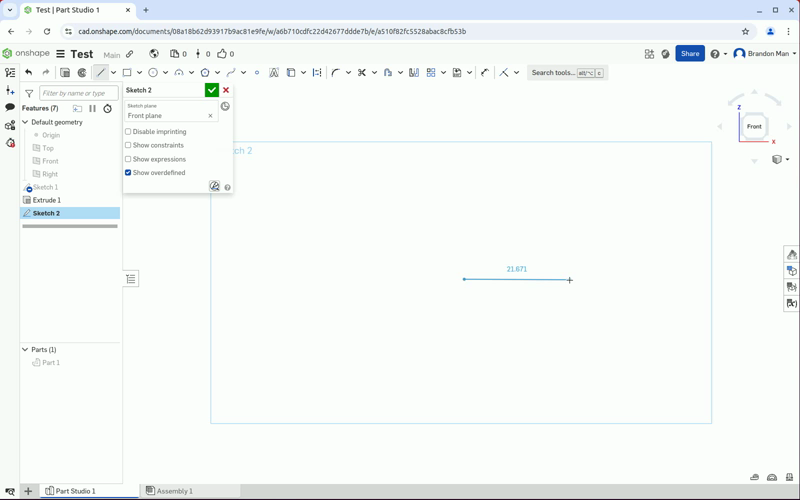
click(569, 279)
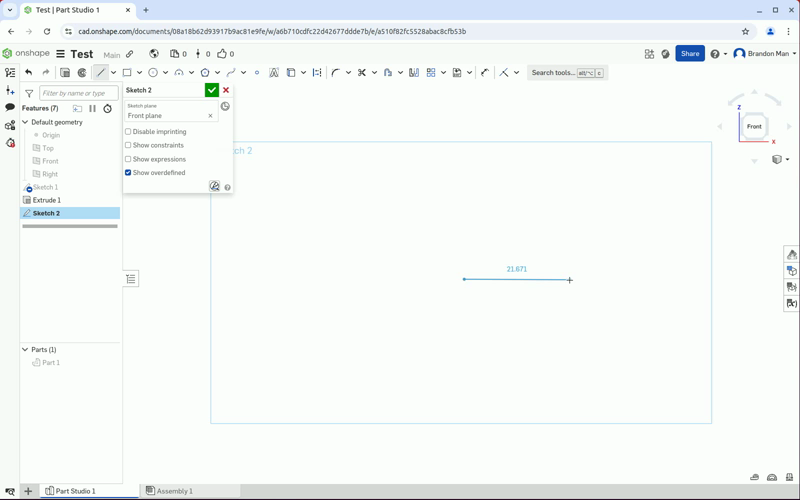
key_up(shift)
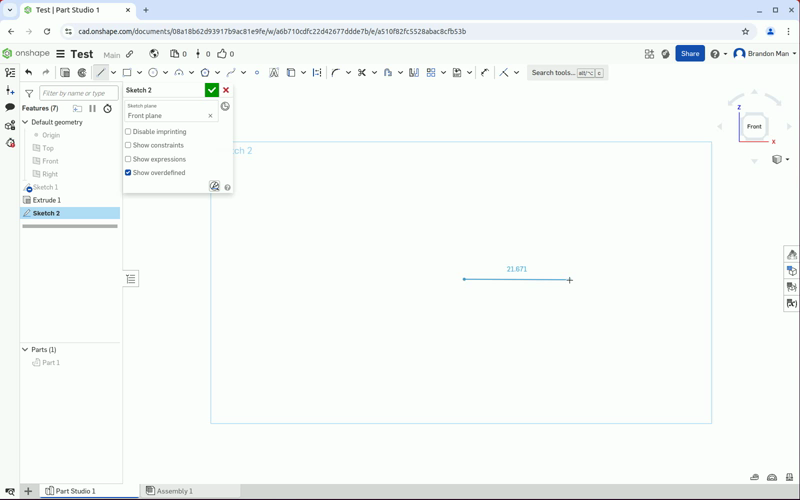
key_down(shift)
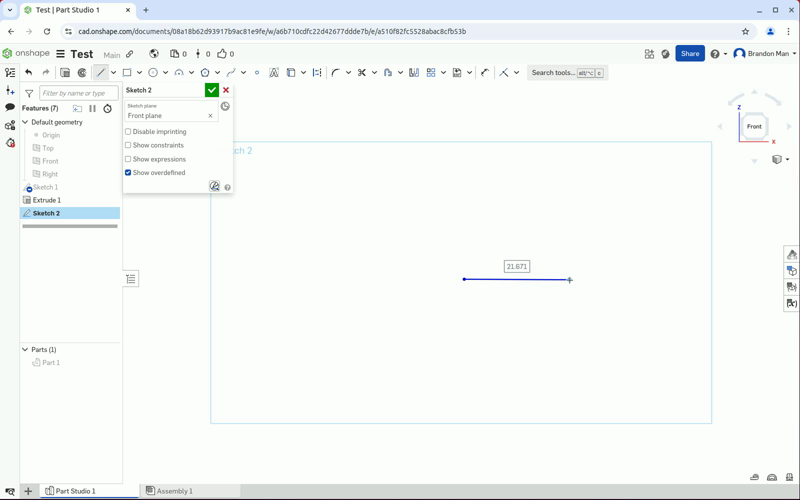
mouse_move(569, 219)
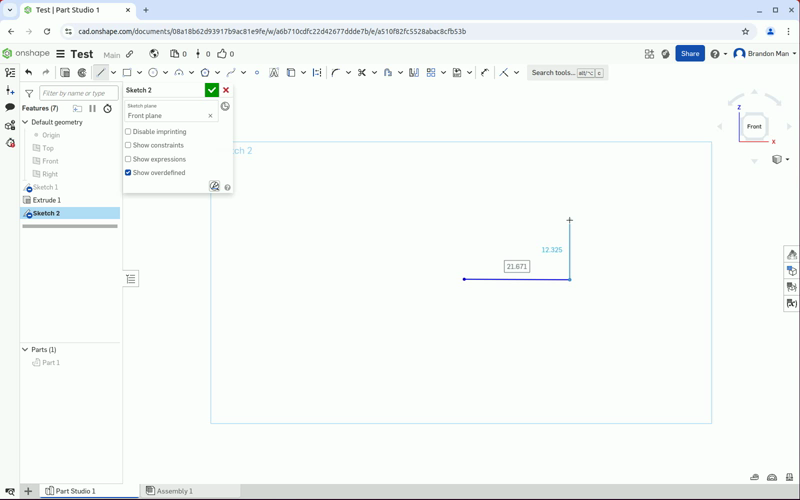
click(569, 219)
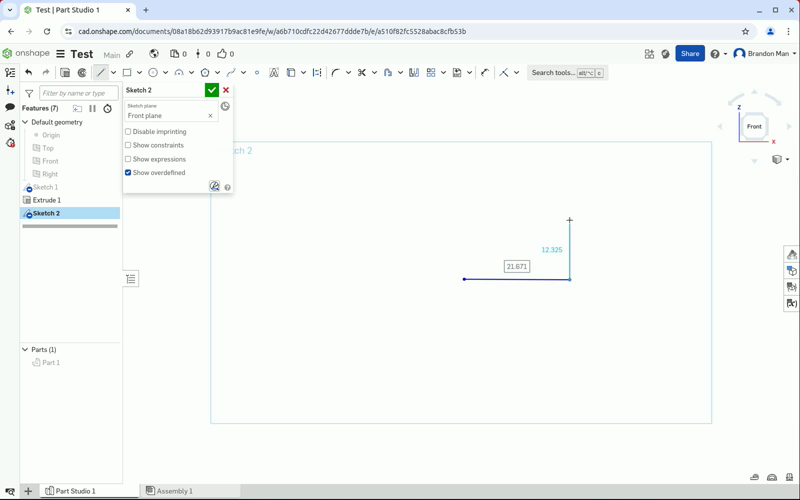
key_up(shift)
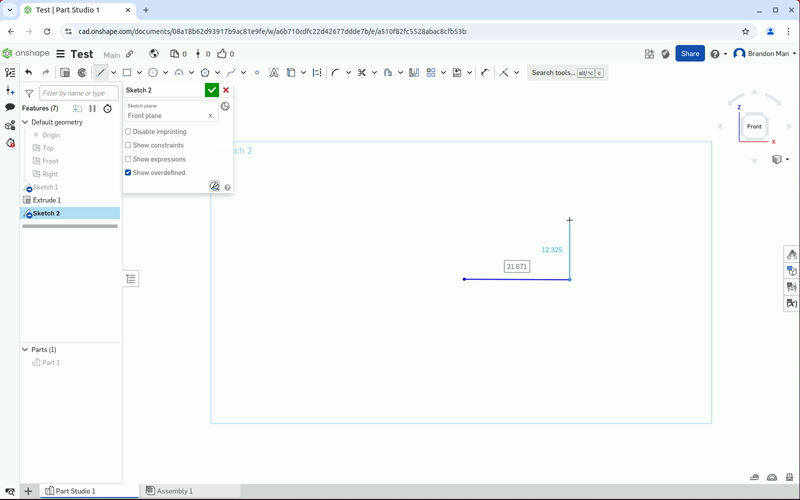
key_down(shift)
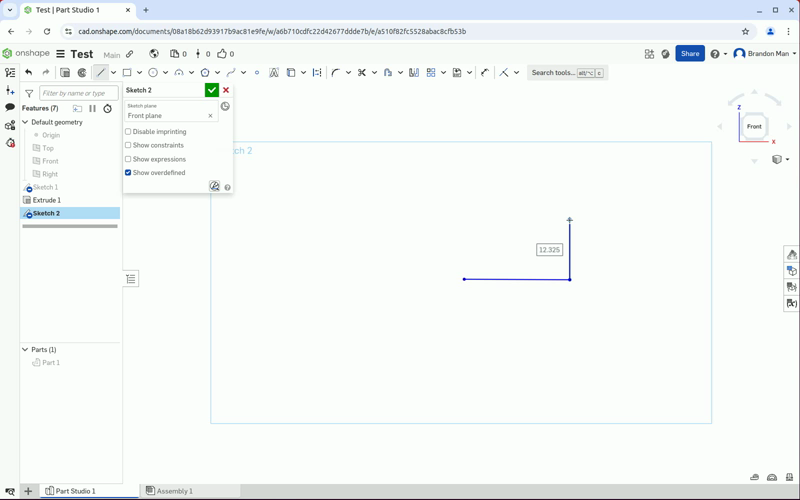
mouse_move(464, 219)
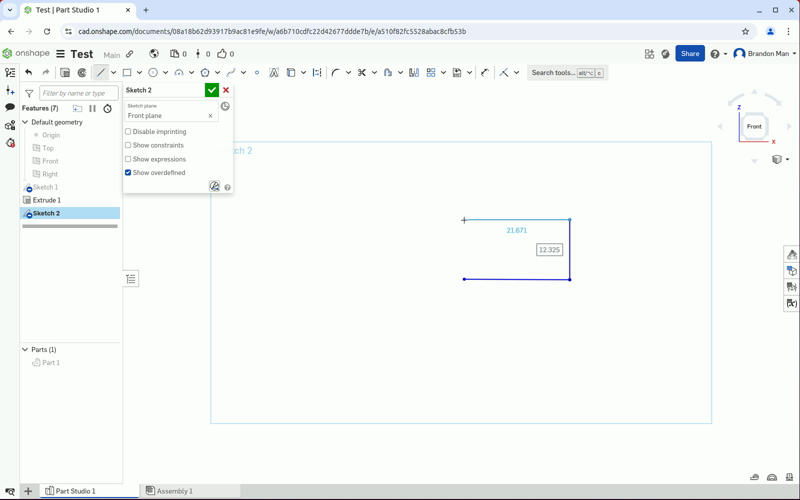
click(464, 219)
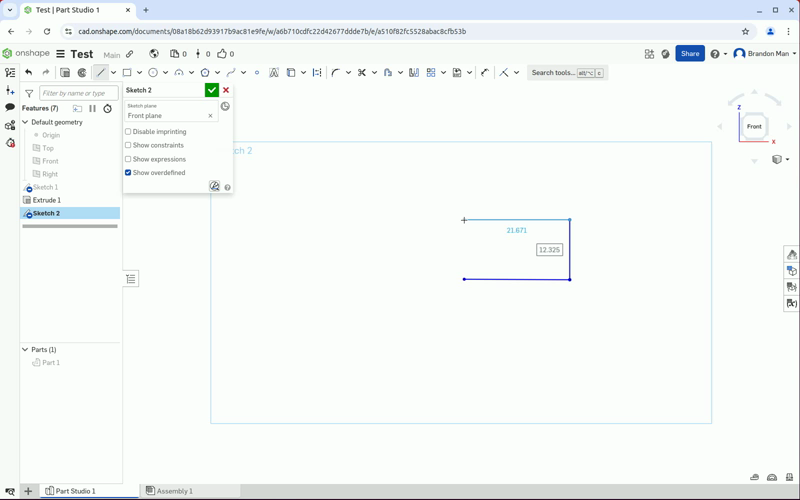
key_up(shift)
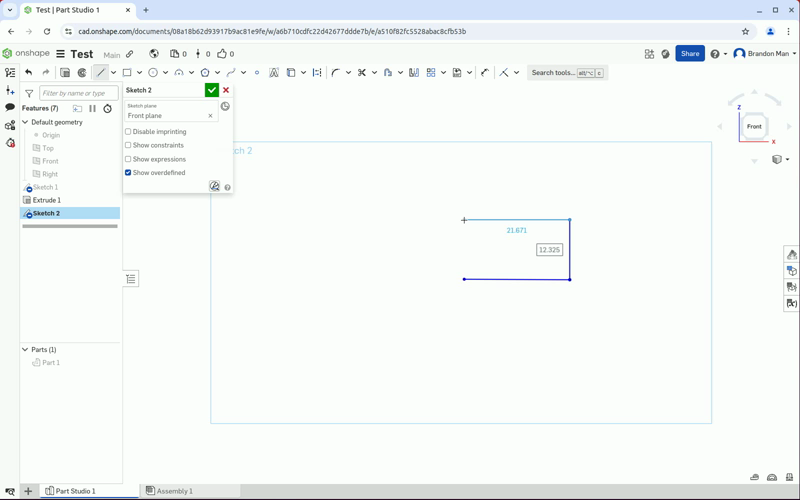
mouse_move(494, 219)
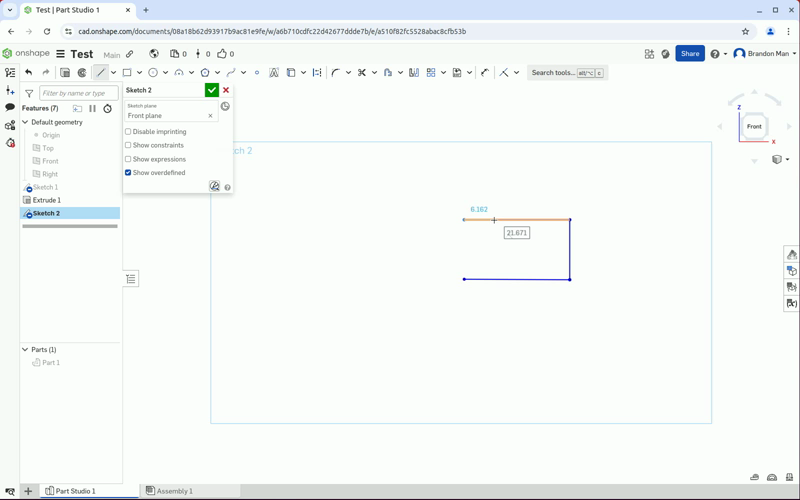
key_down(shift)
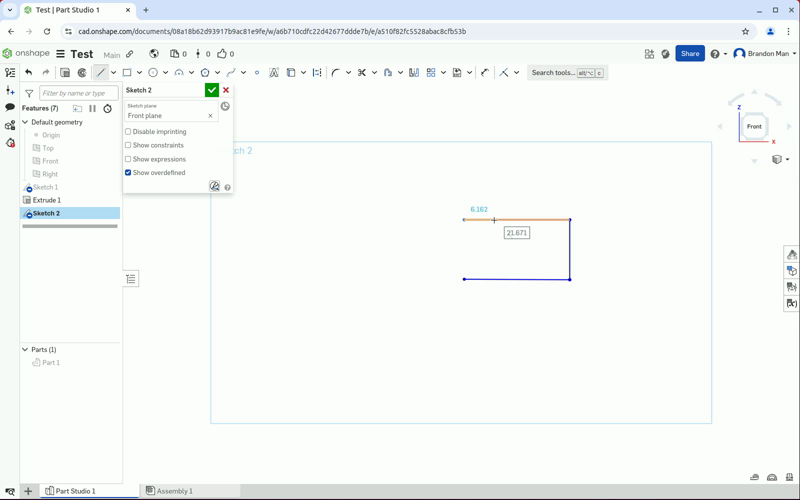
mouse_move(464, 279)
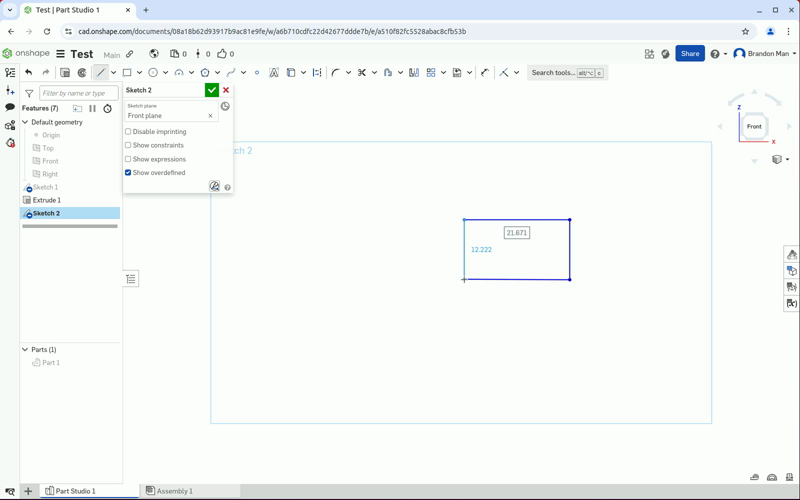
key_up(shift)
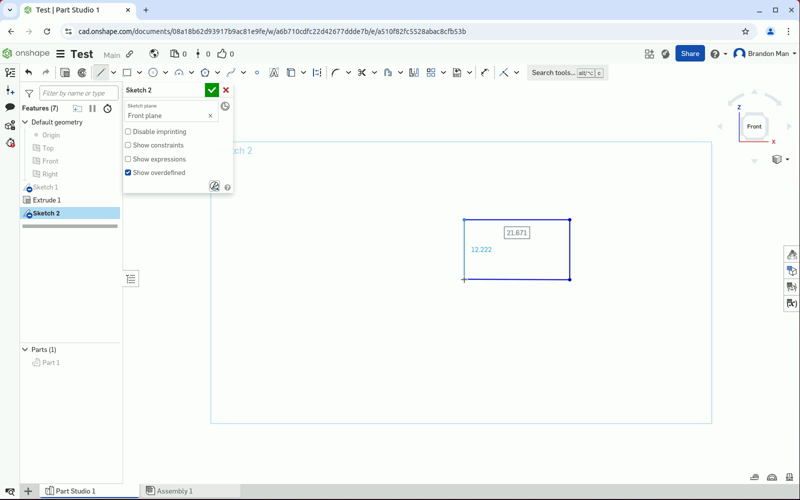
click(464, 279)
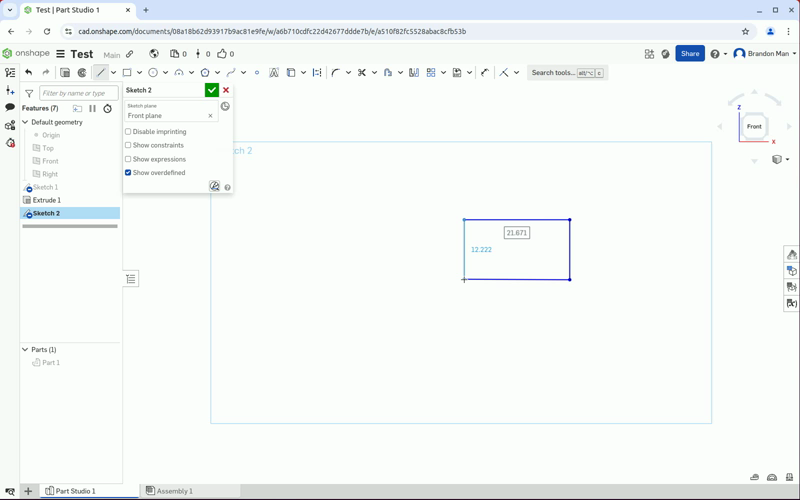
key(esc)
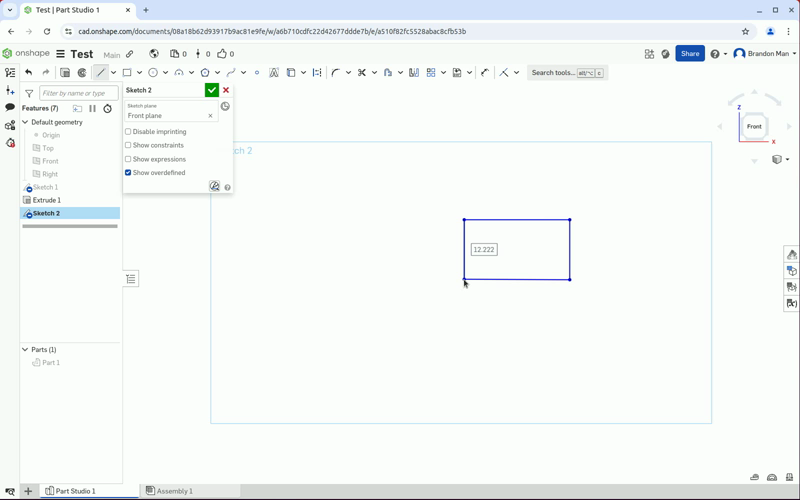
mouse_move(561, 229)
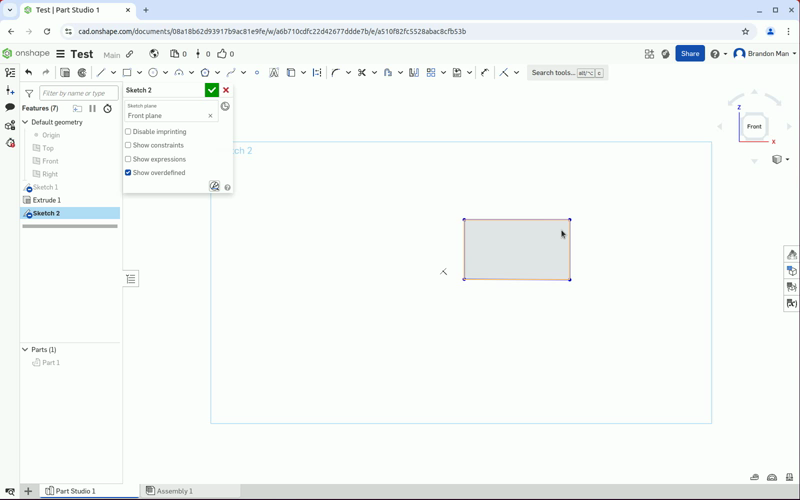
click(561, 229)
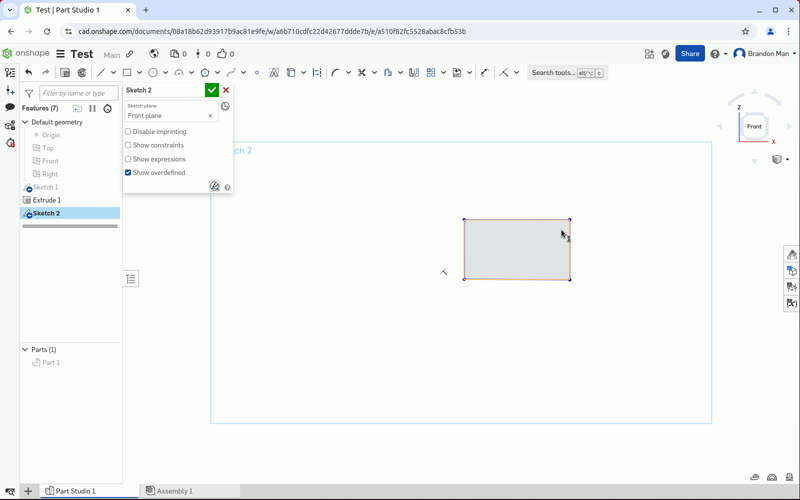
mouse_move(73, 352)
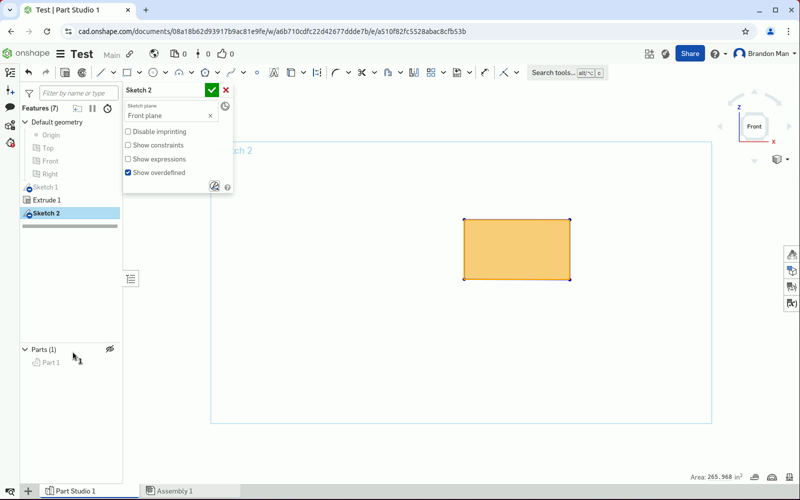
key(shift+y)
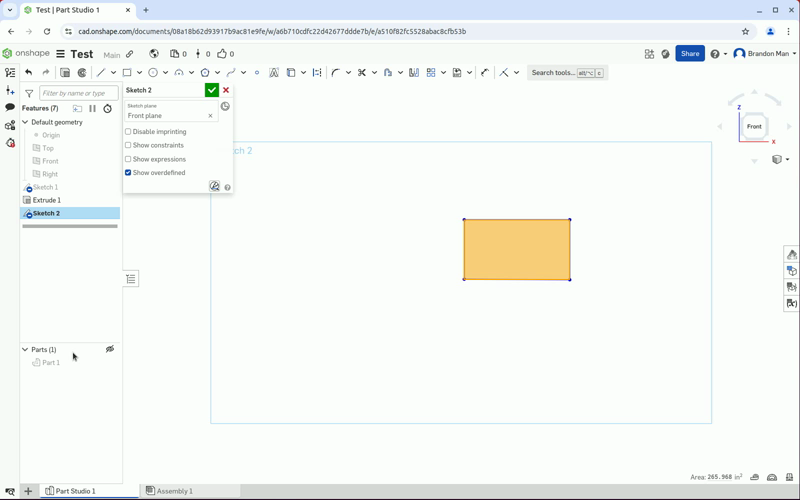
key(shift+e)
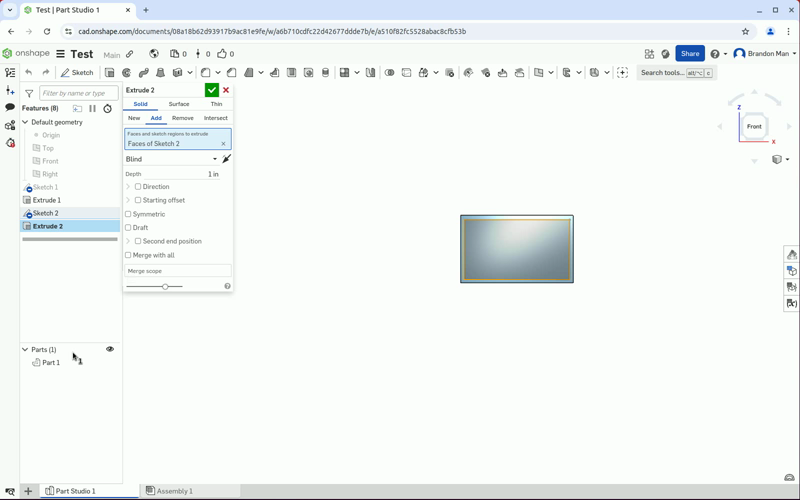
mouse_move(143, 106)
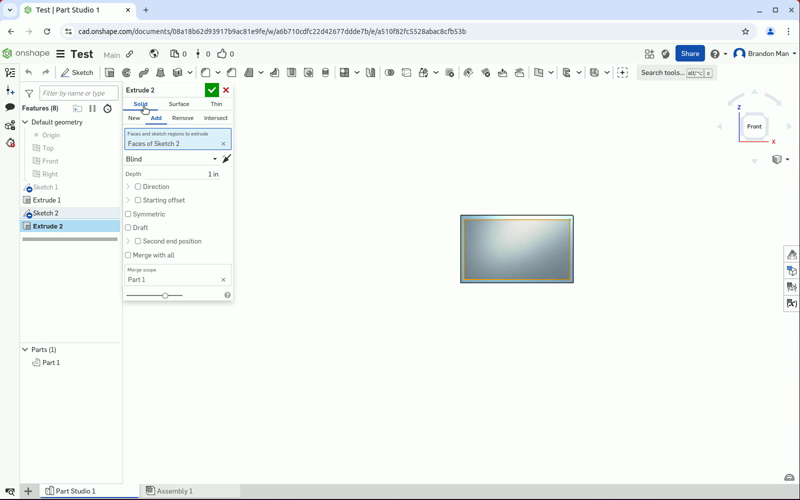
click(143, 106)
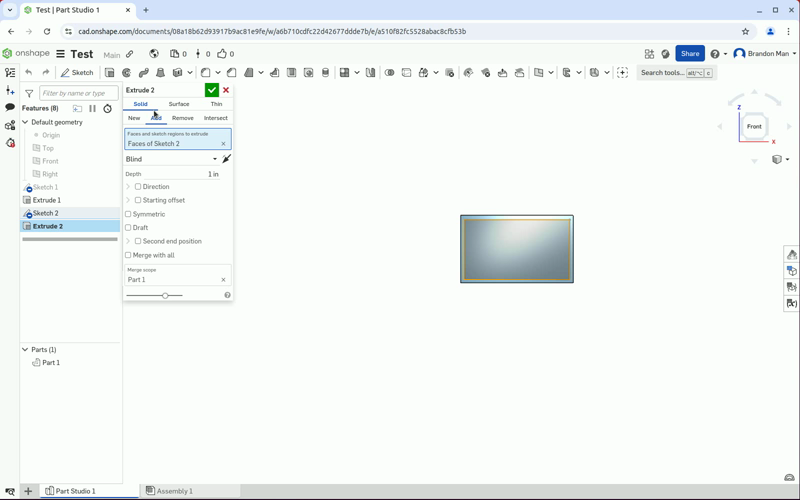
mouse_move(186, 120)
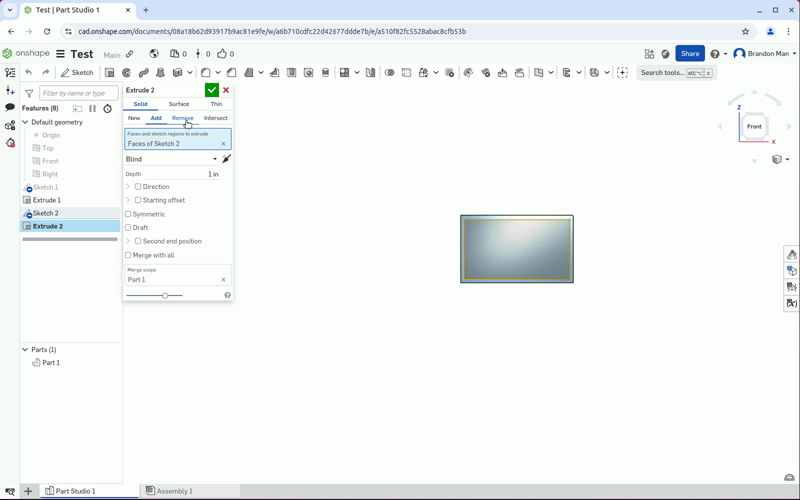
click(186, 120)
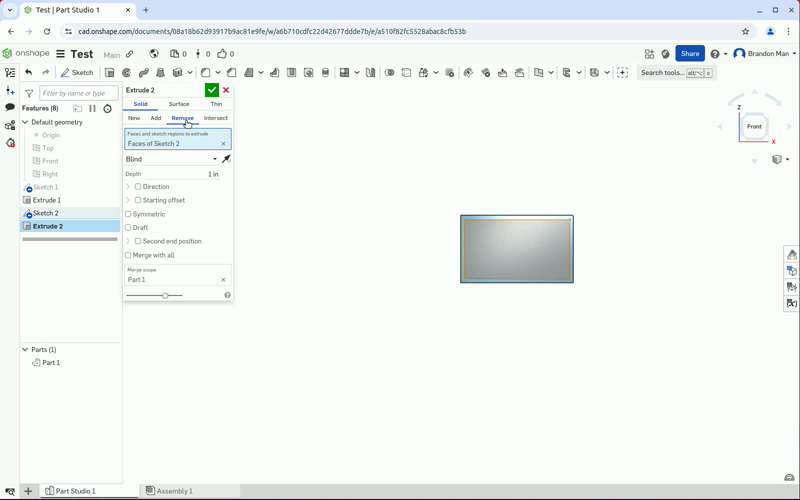
key(tab, 4)
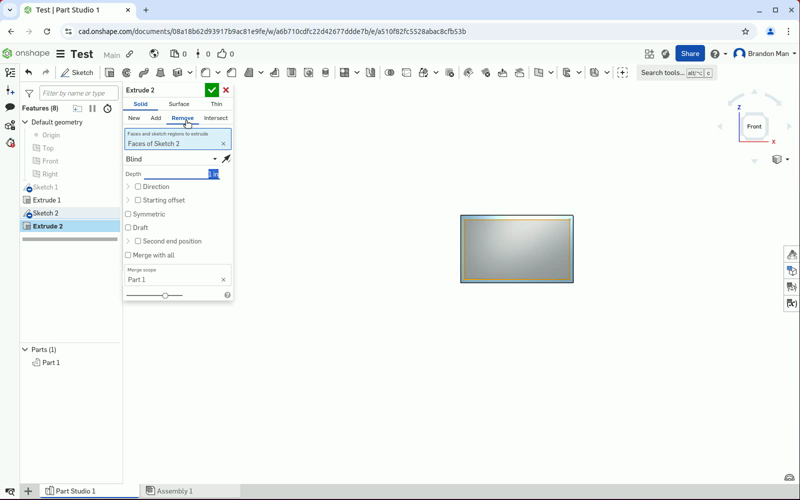
text(0.241)
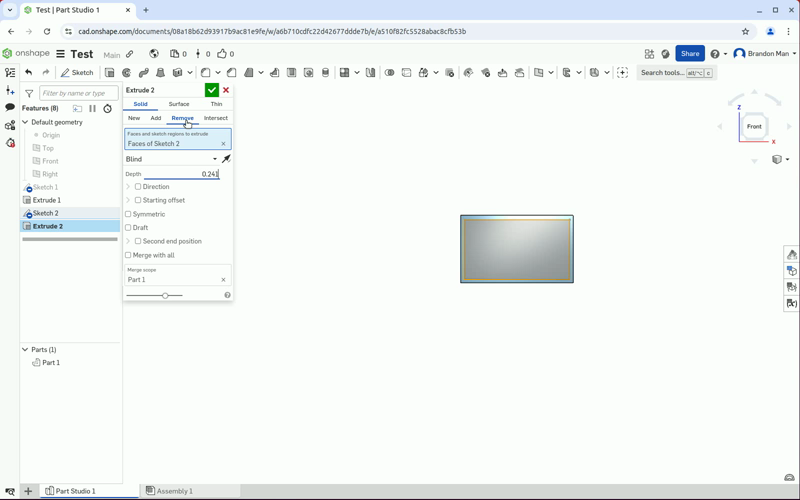
key(tab, 6)
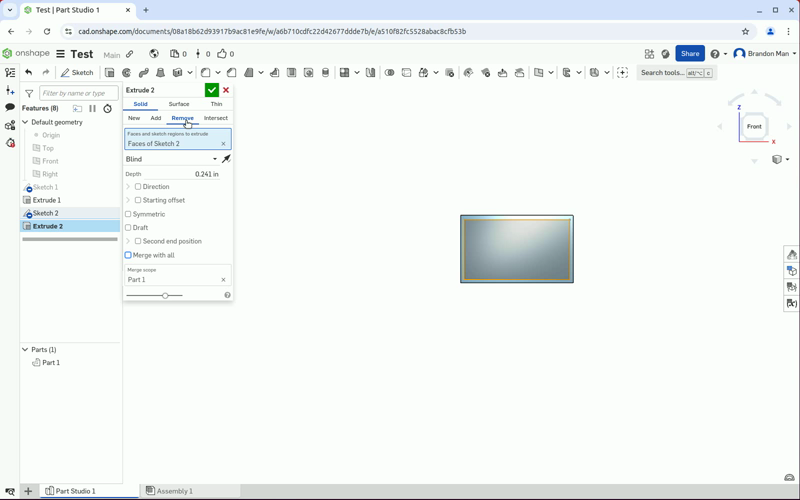
key(space)
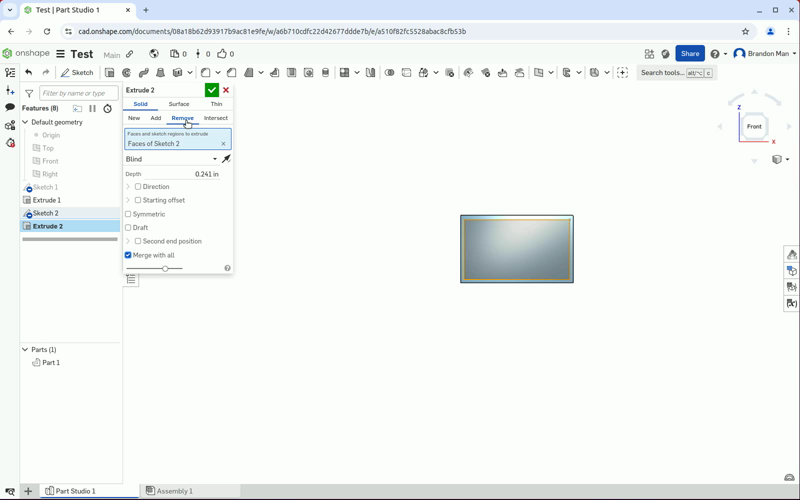
key(enter)
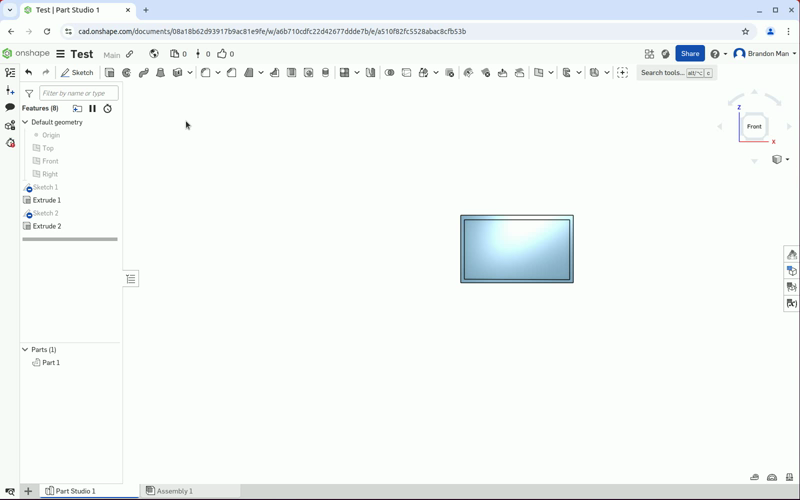
key(shift+h)
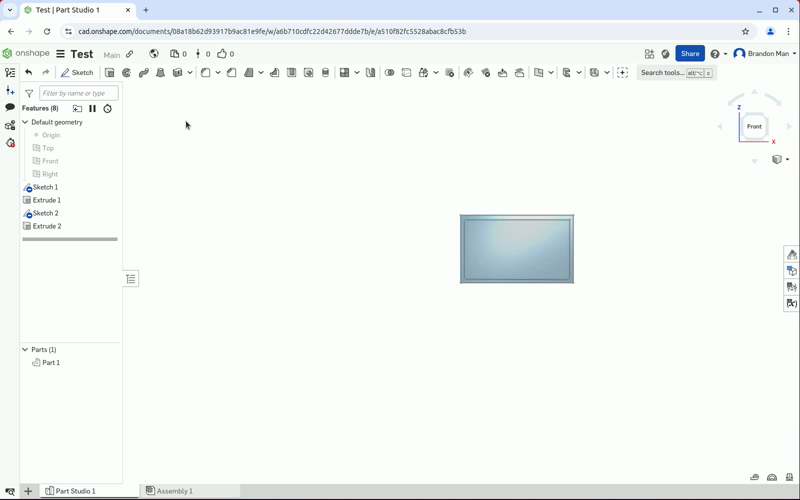
key(shift+h)
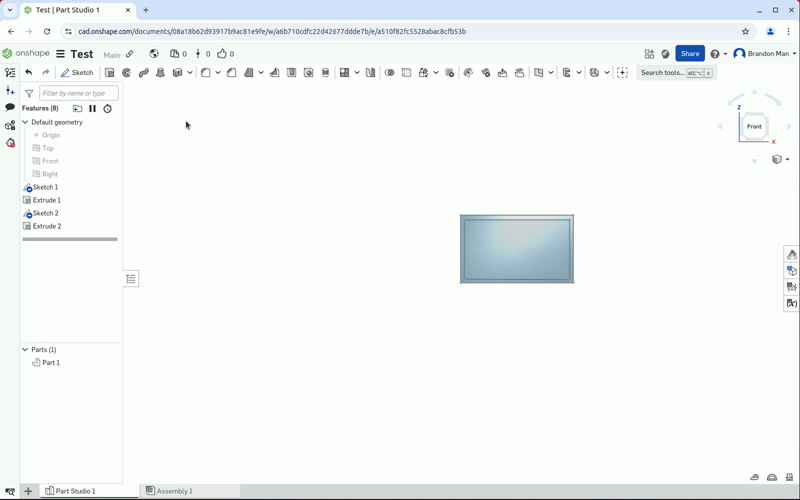
key(shift+7)
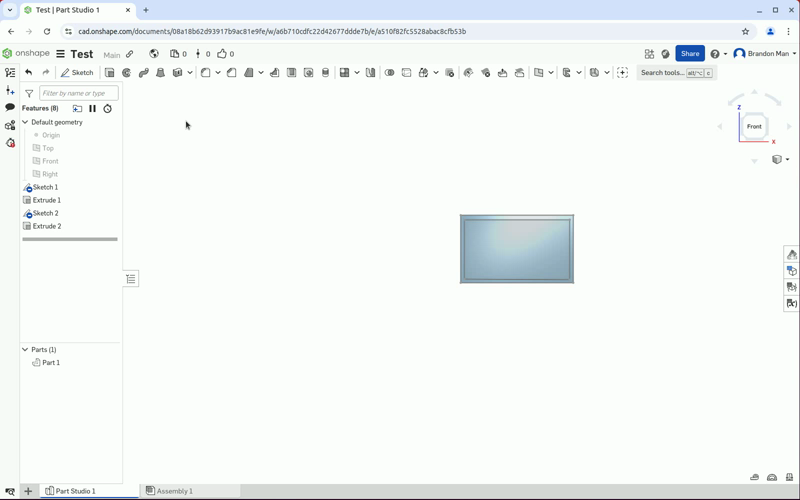
key(left, 2)
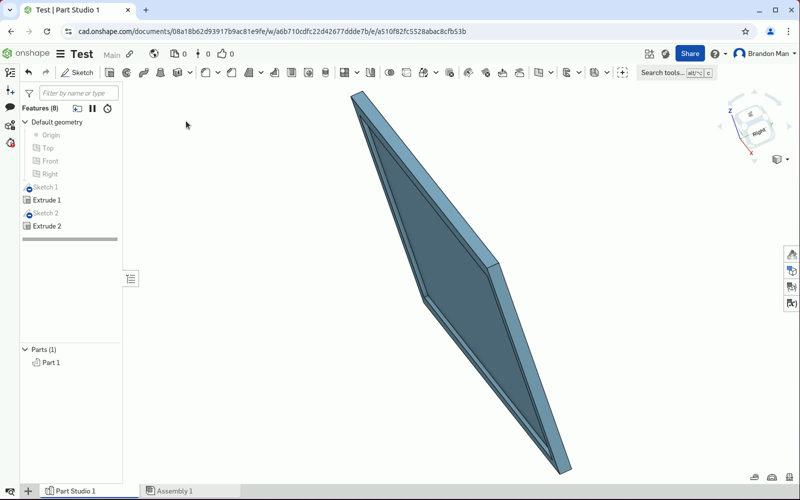
key(down, 2)
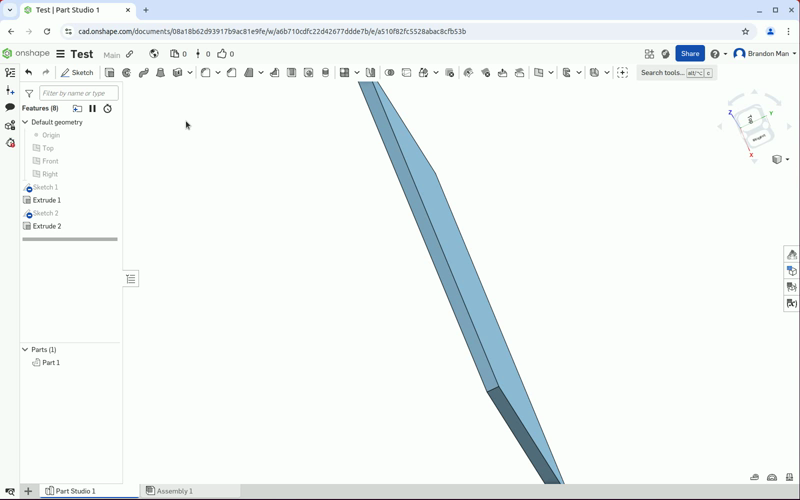
key(up, 2)
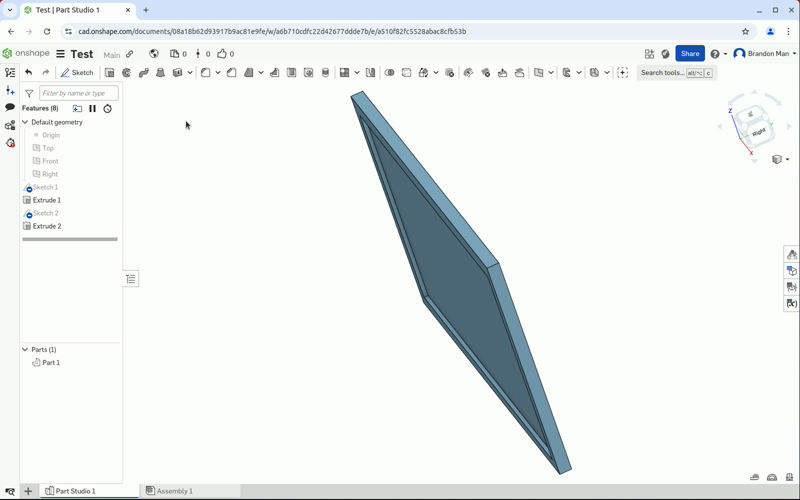
key(right, 2)
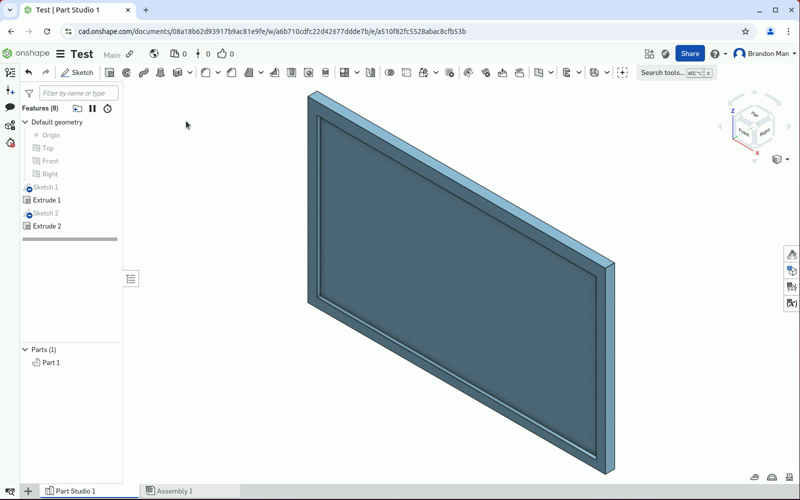
mouse_move(73, 189)
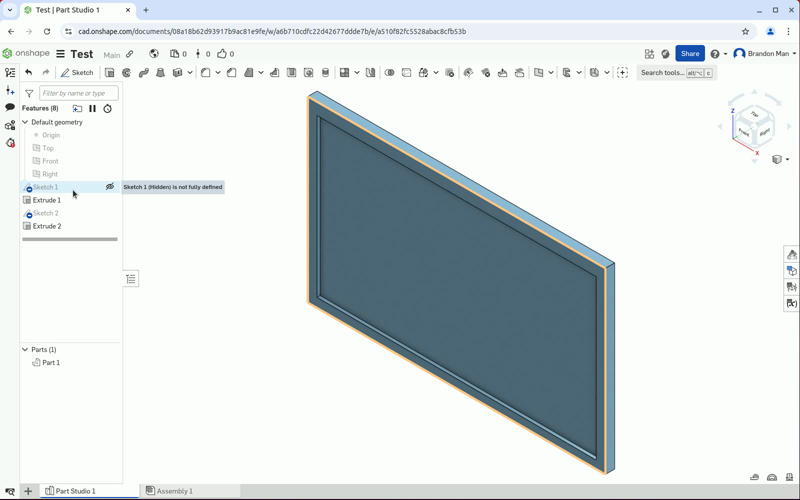
click(73, 189)